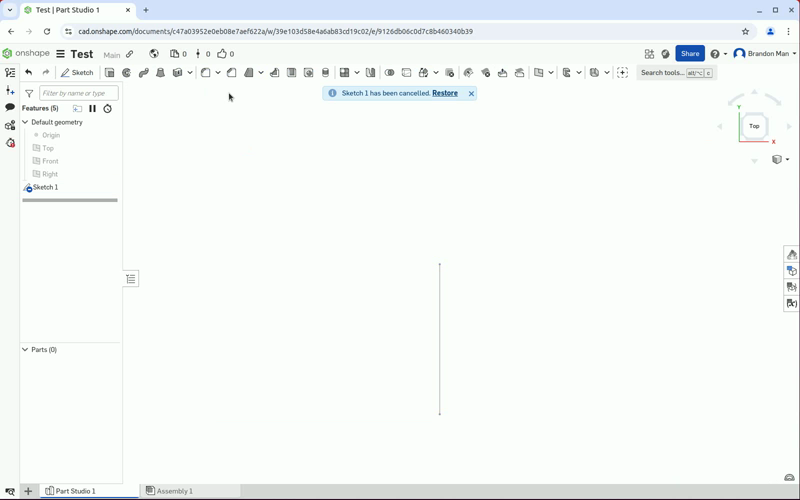
key(shift+h)
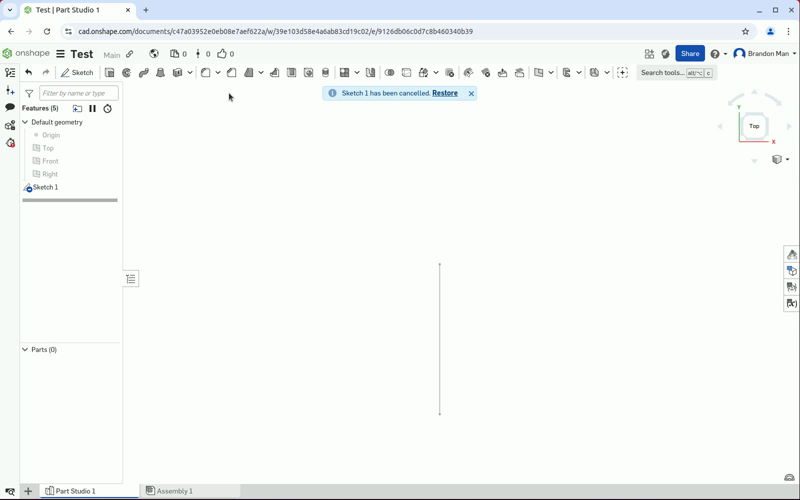
key(shift+s)
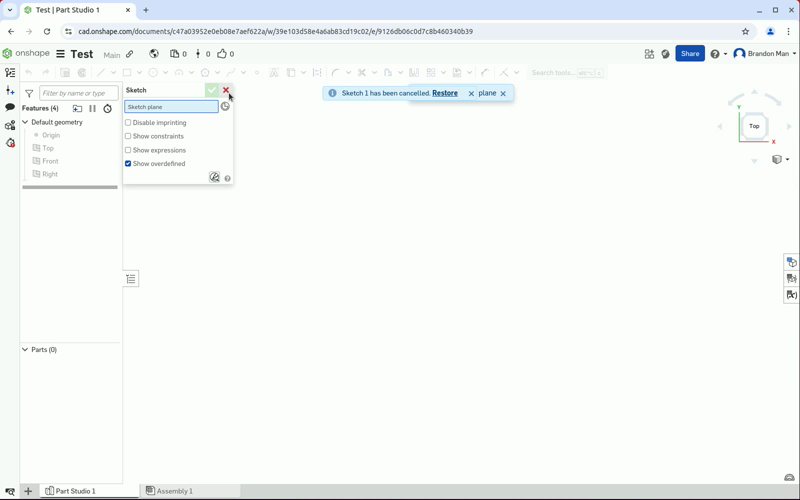
mouse_move(73, 150)
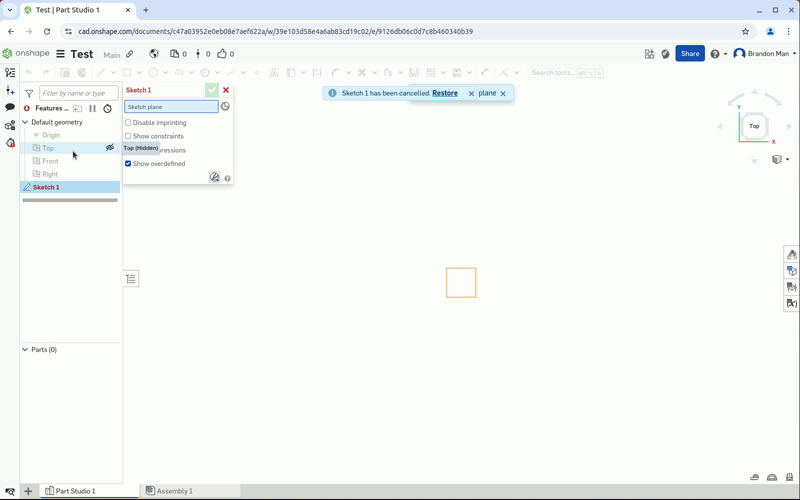
click(73, 150)
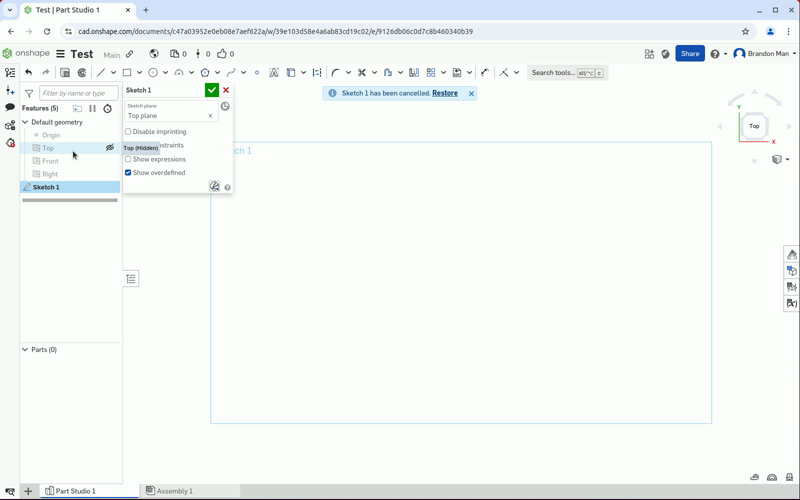
mouse_move(73, 352)
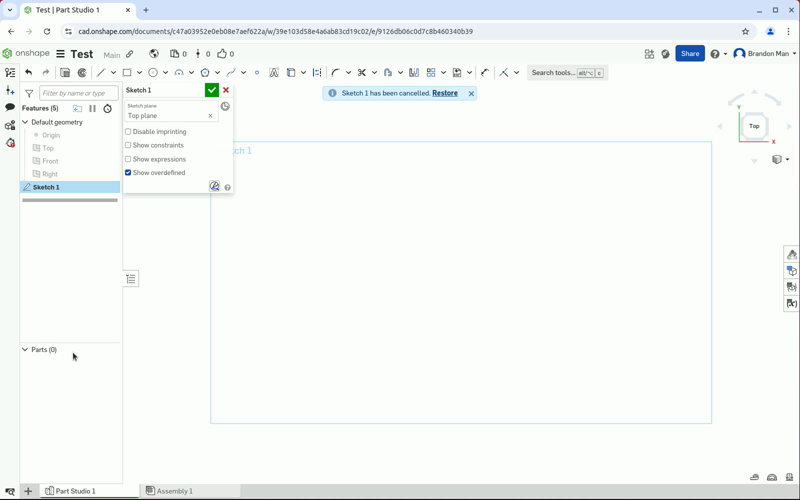
key(y)
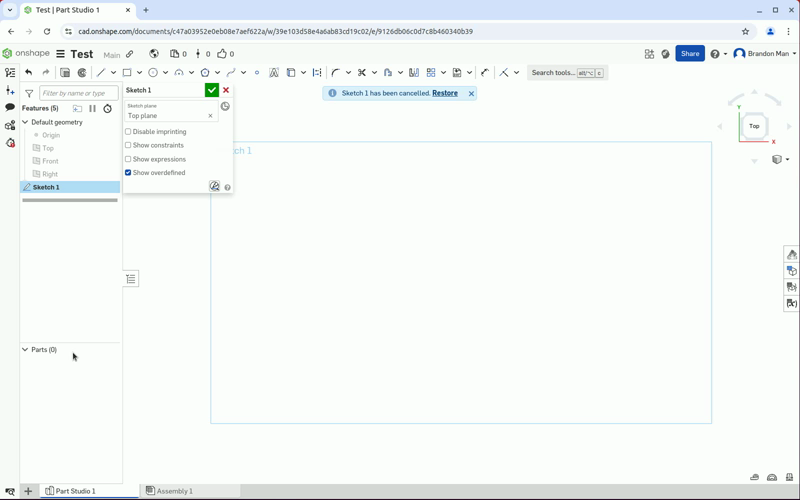
key(c)
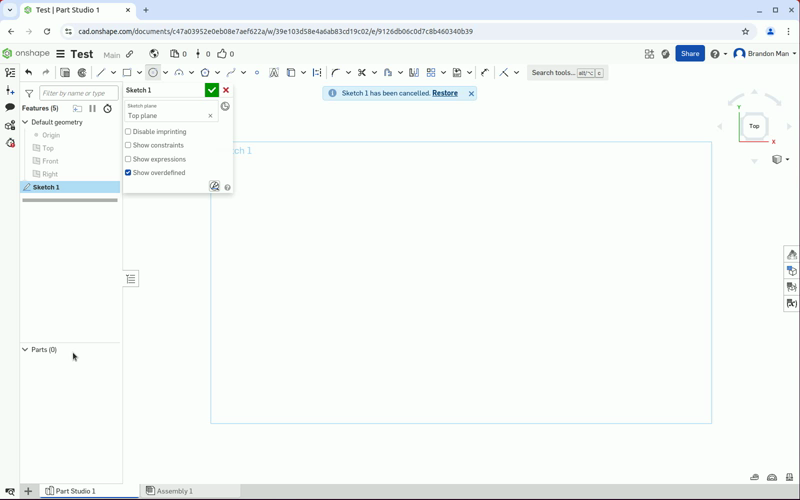
key_down(shift)
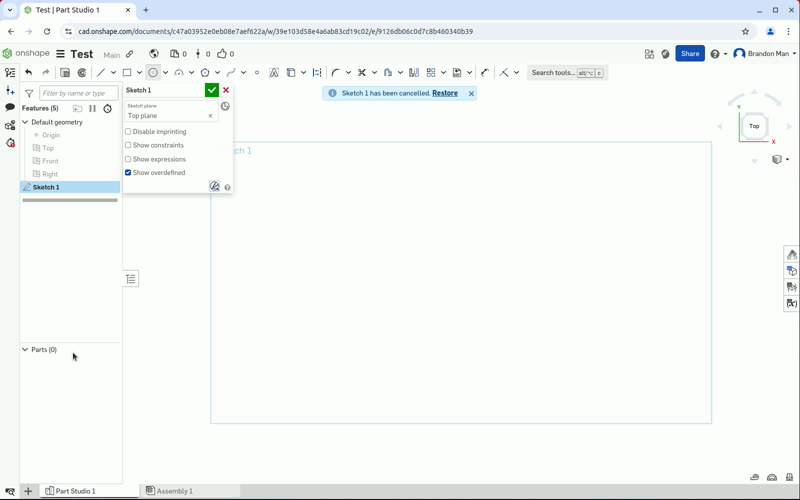
mouse_move(461, 282)
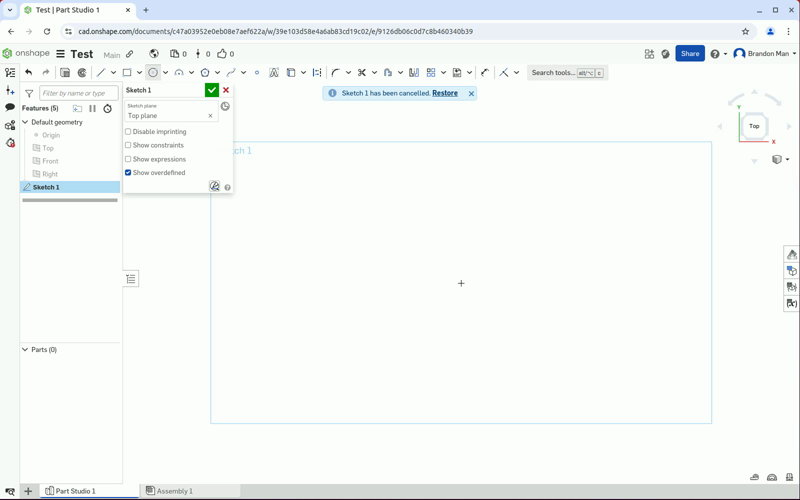
click(461, 282)
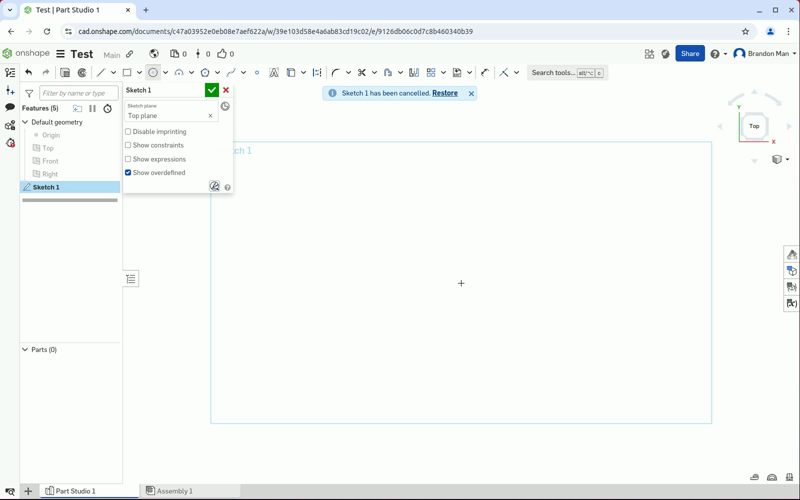
key_up(shift)
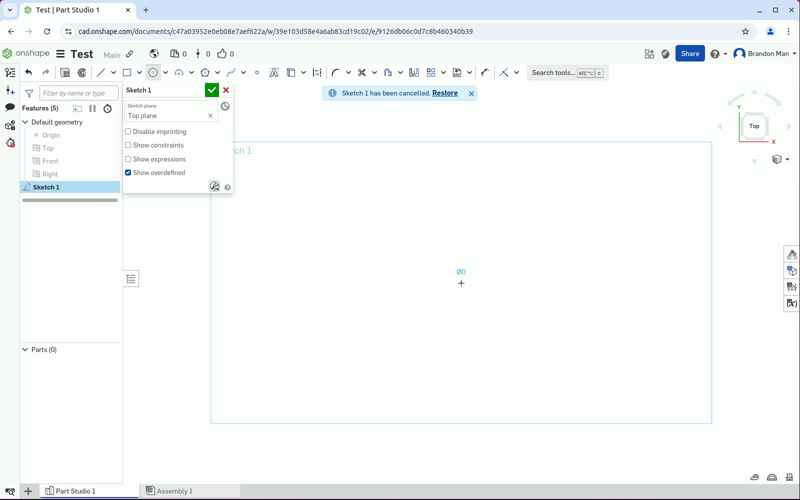
mouse_move(463, 282)
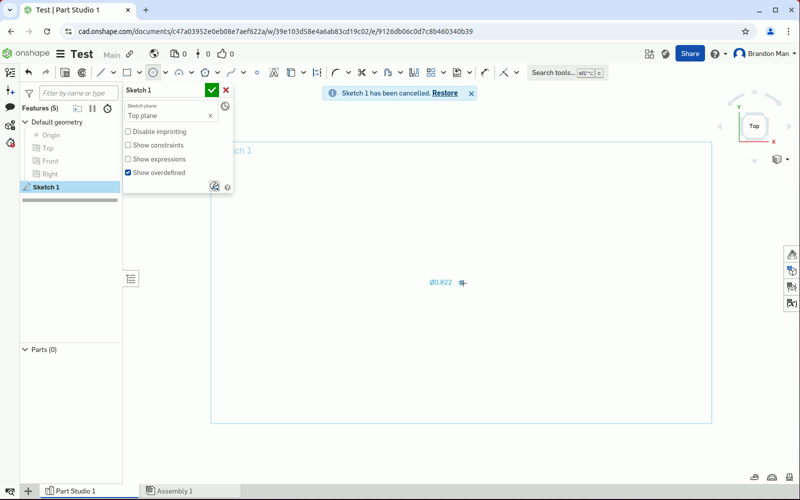
scroll(6)
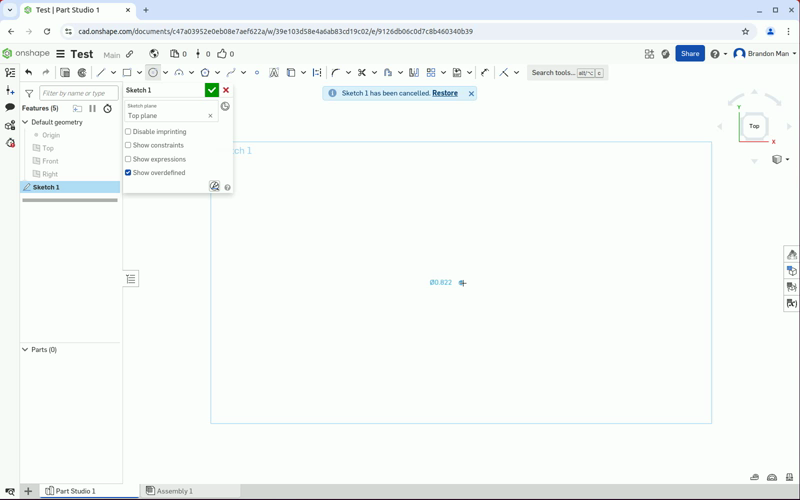
scroll(6)
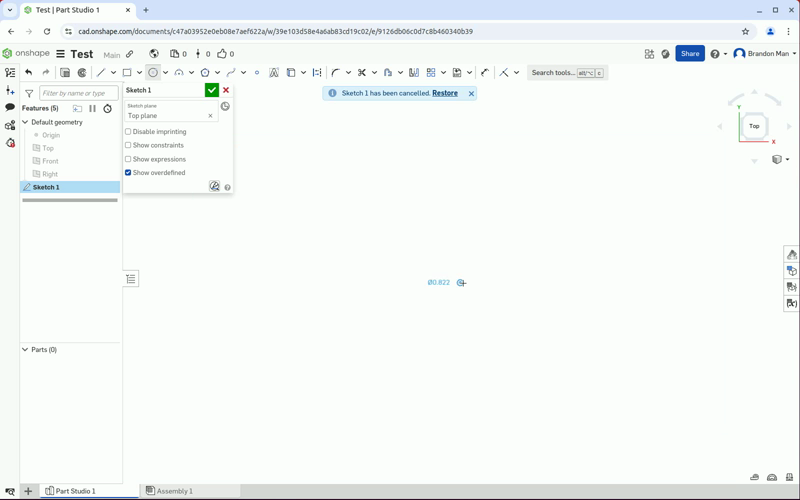
scroll(6)
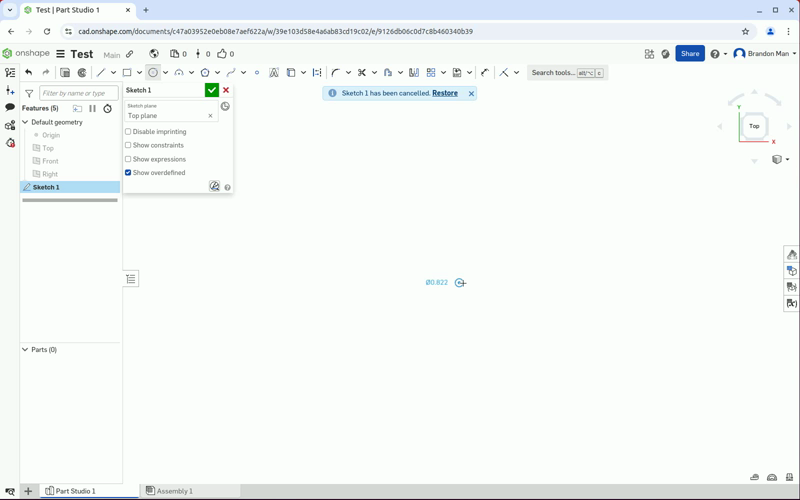
scroll(6)
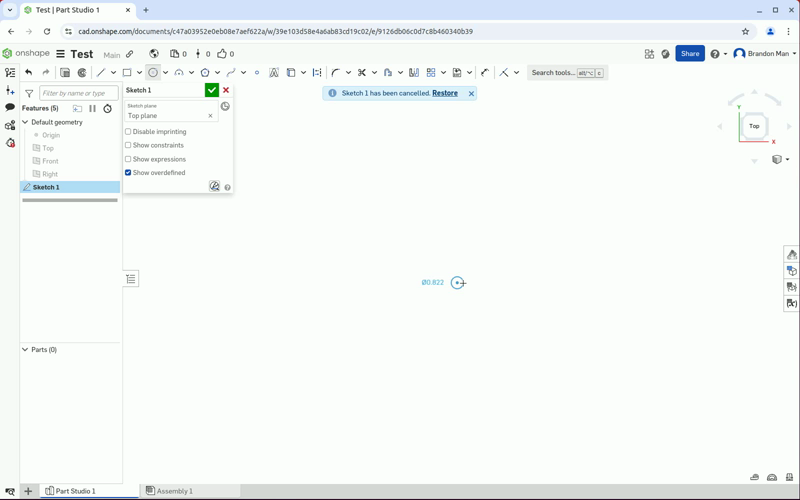
scroll(6)
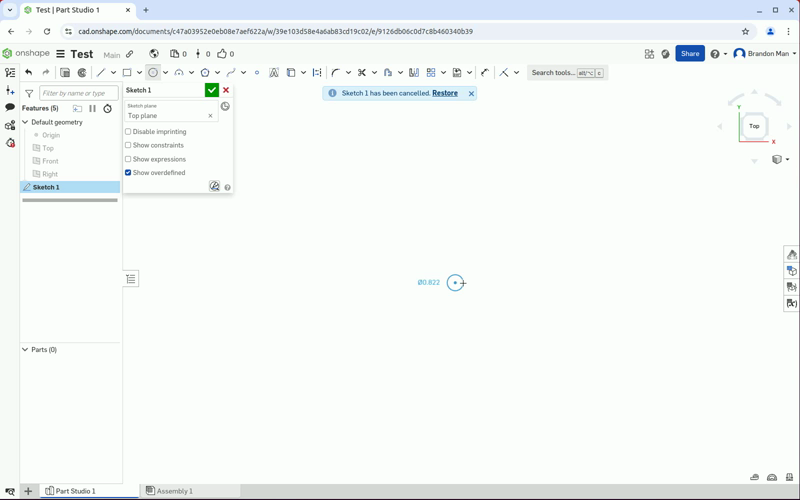
scroll(6)
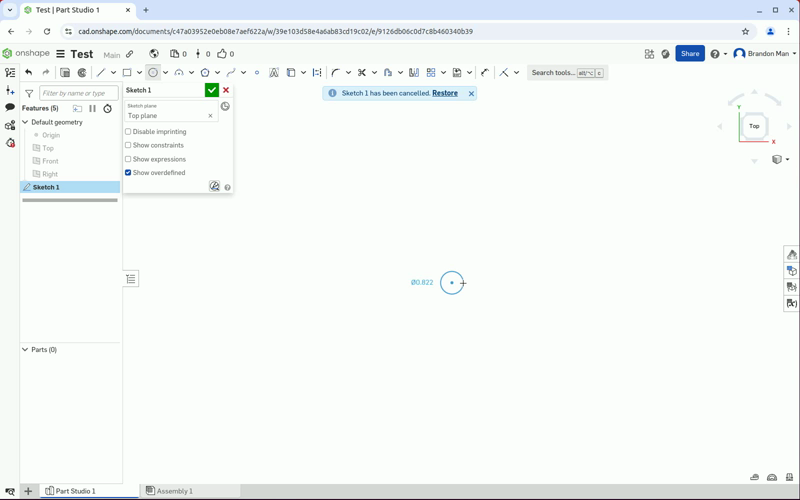
scroll(6)
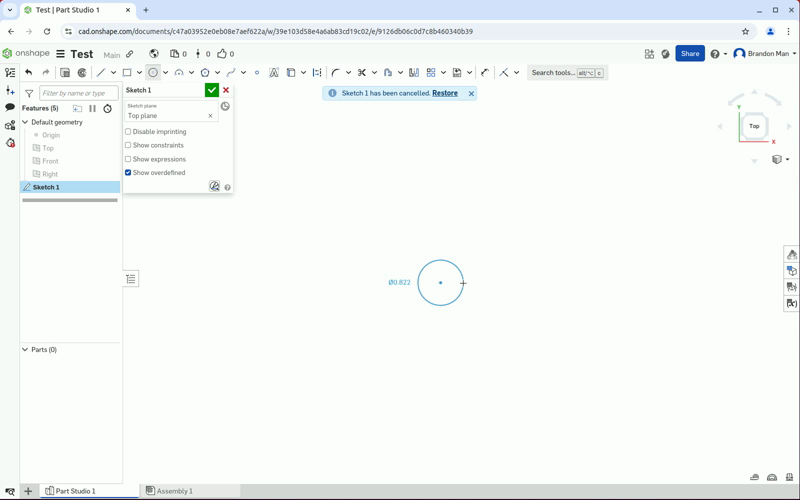
click(463, 282)
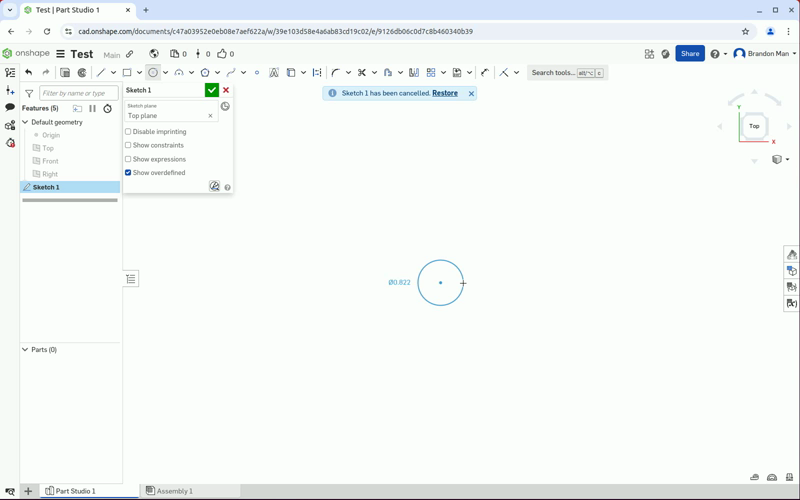
scroll(-6)
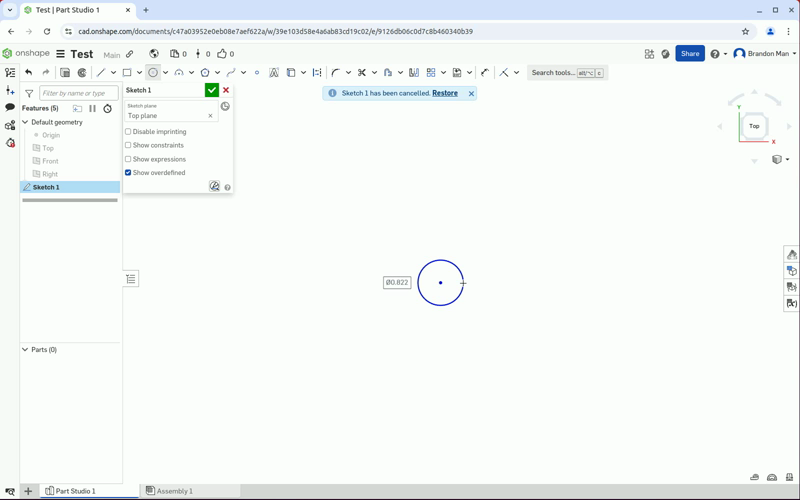
scroll(-6)
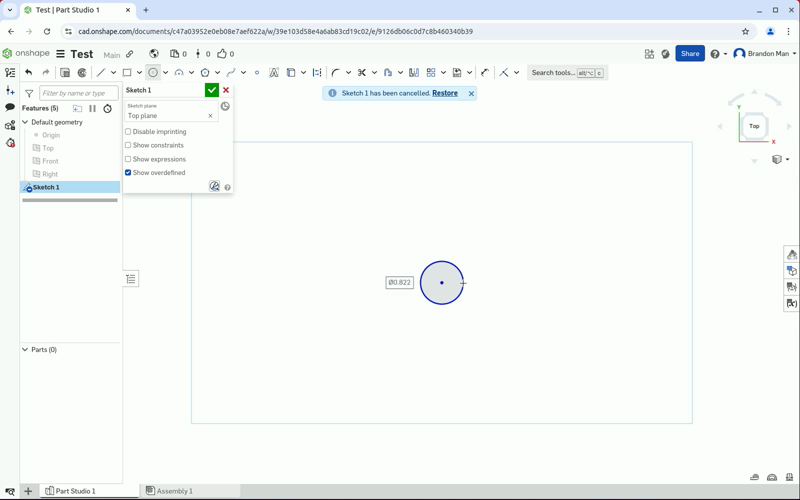
scroll(-6)
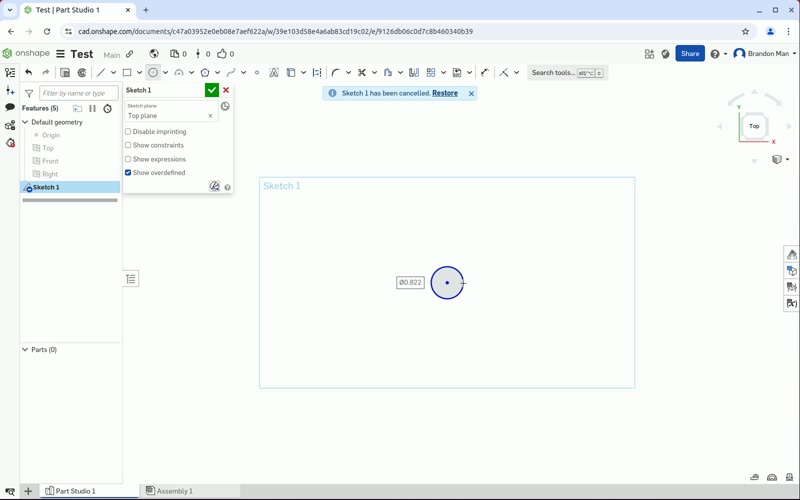
scroll(-6)
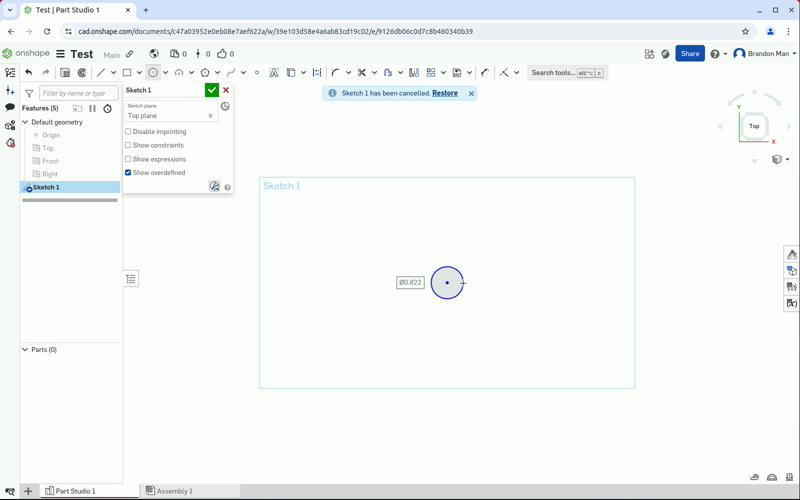
scroll(-6)
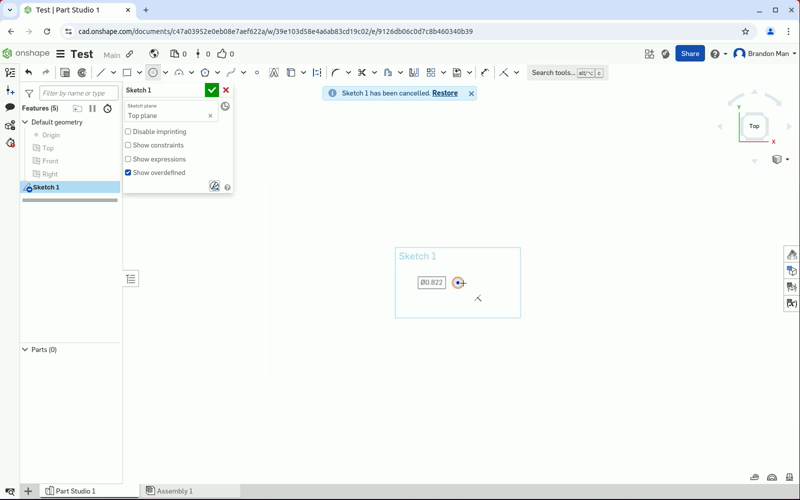
scroll(-6)
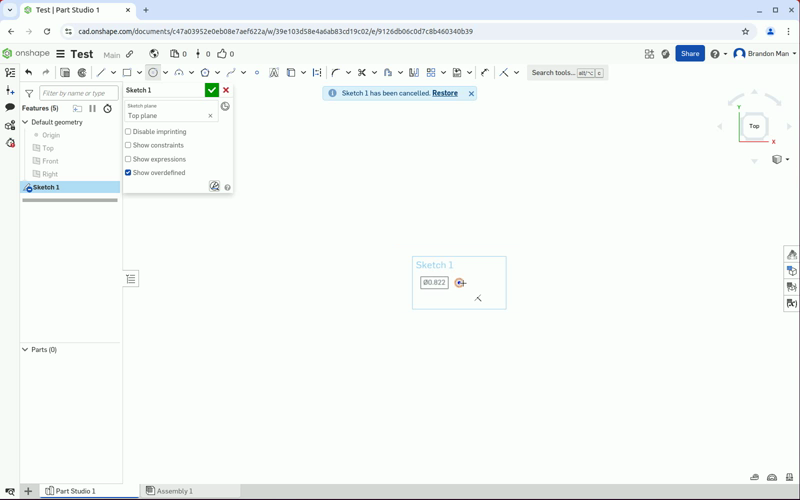
scroll(-6)
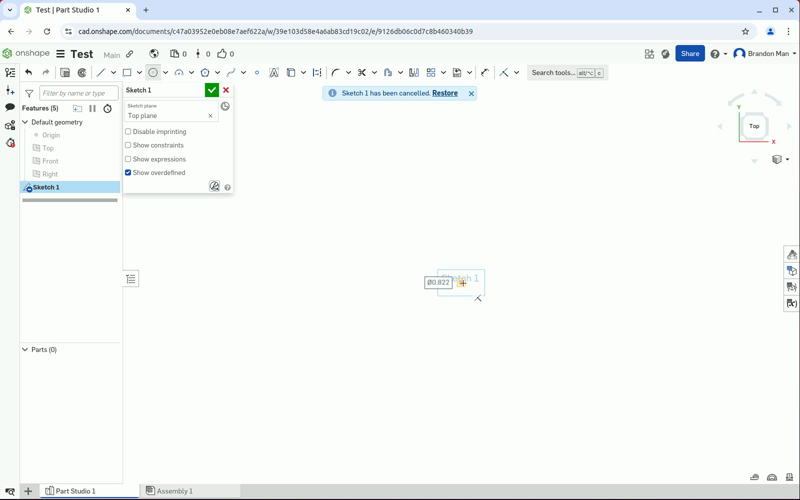
key(esc)
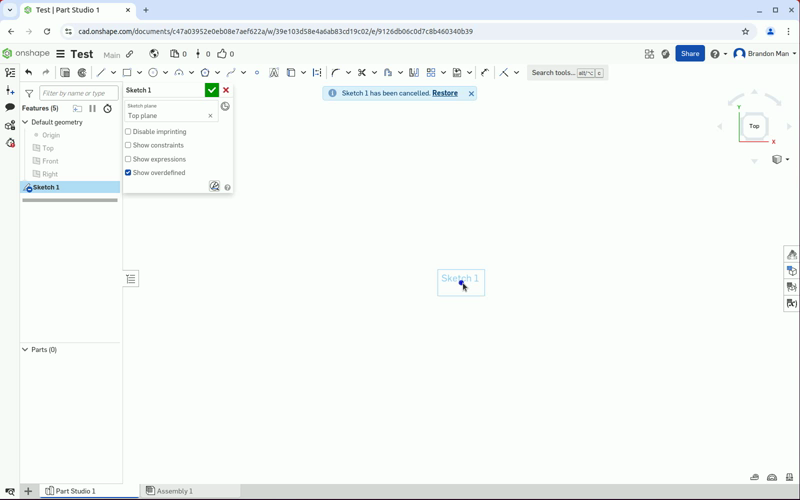
key(c)
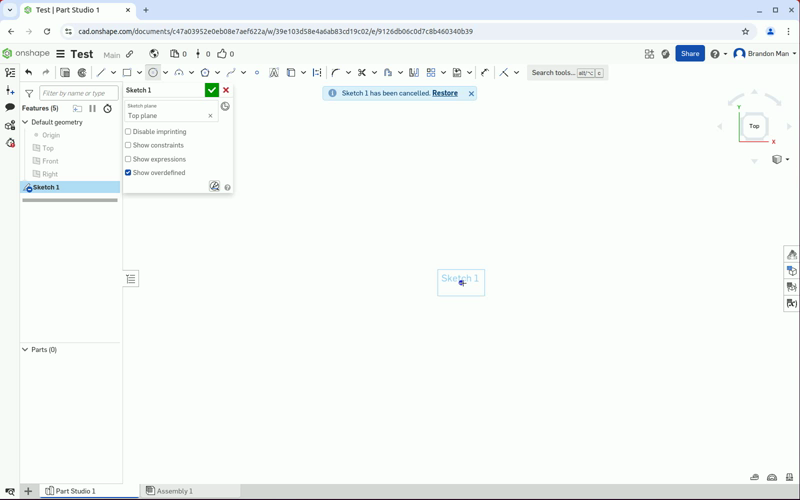
key_down(shift)
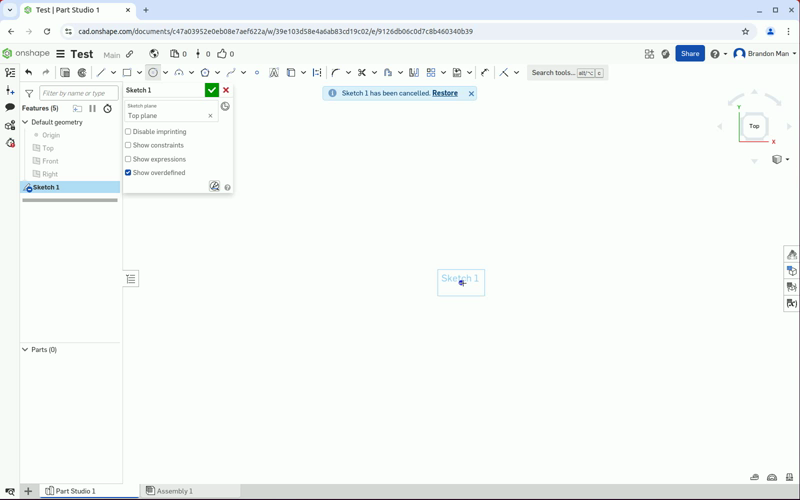
mouse_move(461, 282)
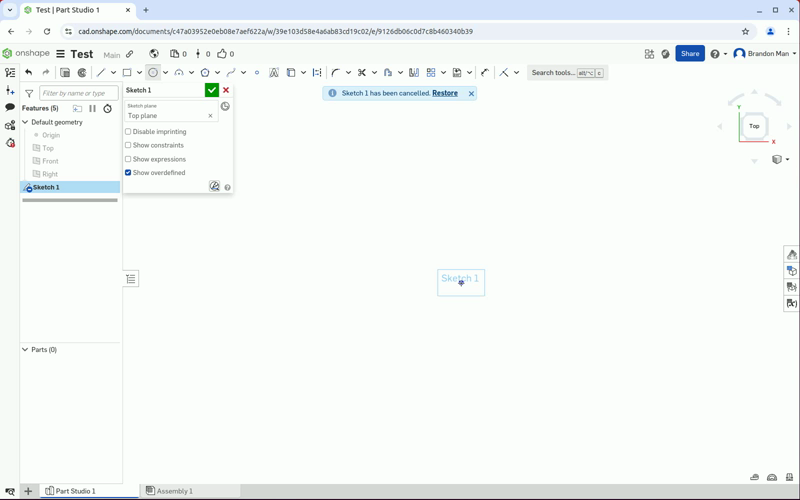
scroll(6)
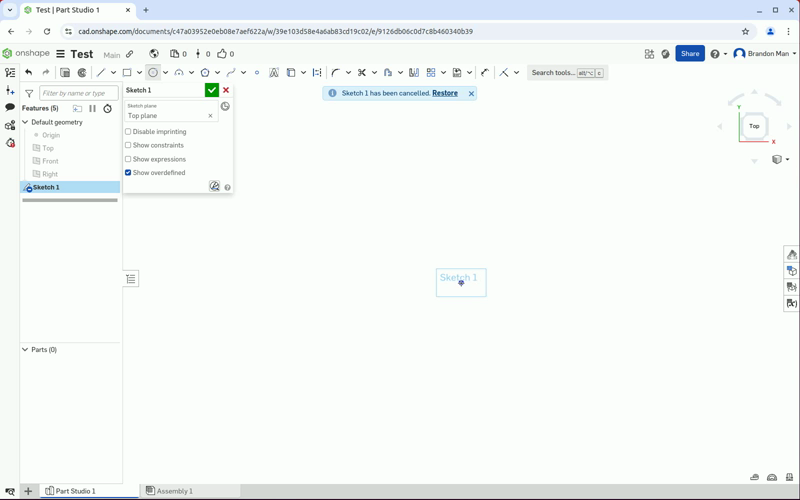
scroll(6)
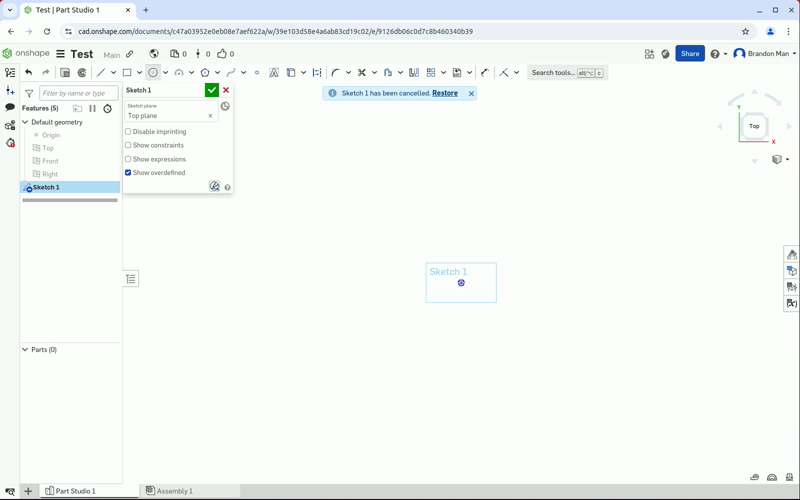
scroll(6)
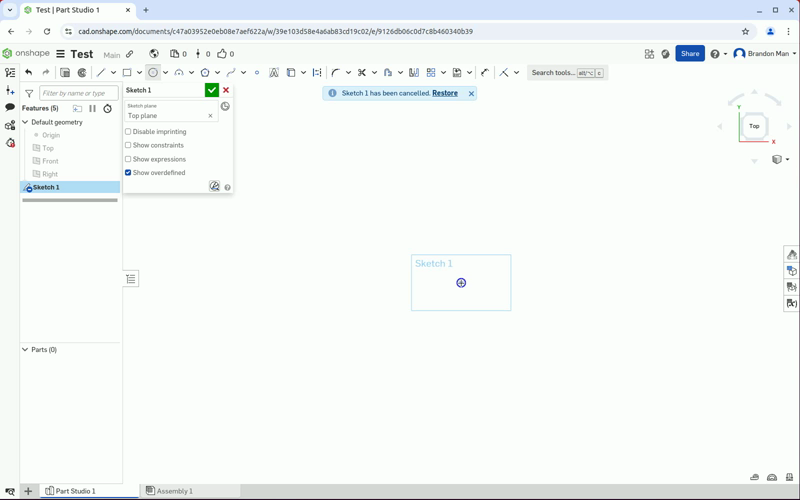
scroll(6)
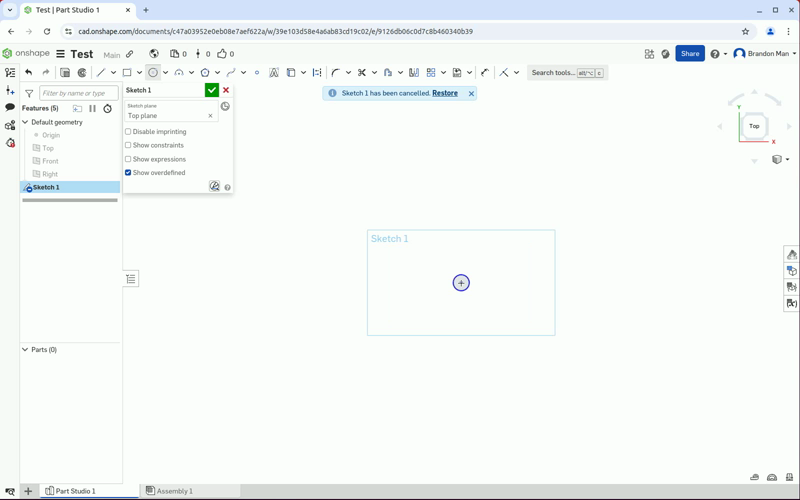
scroll(6)
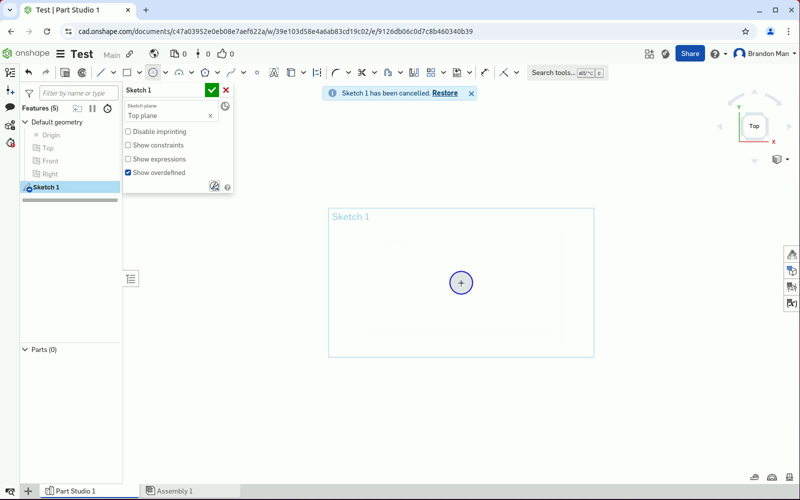
scroll(6)
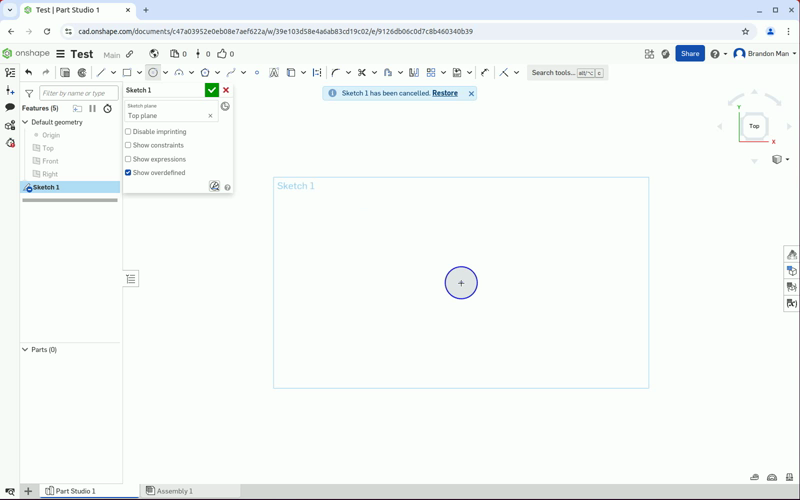
scroll(6)
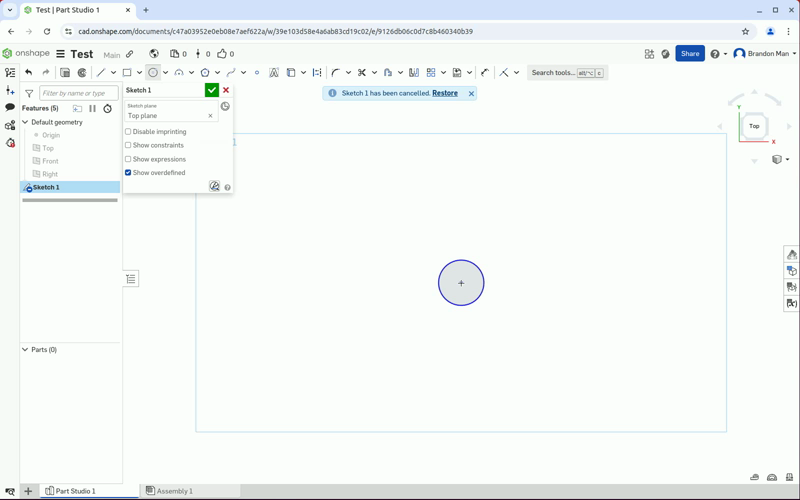
click(461, 282)
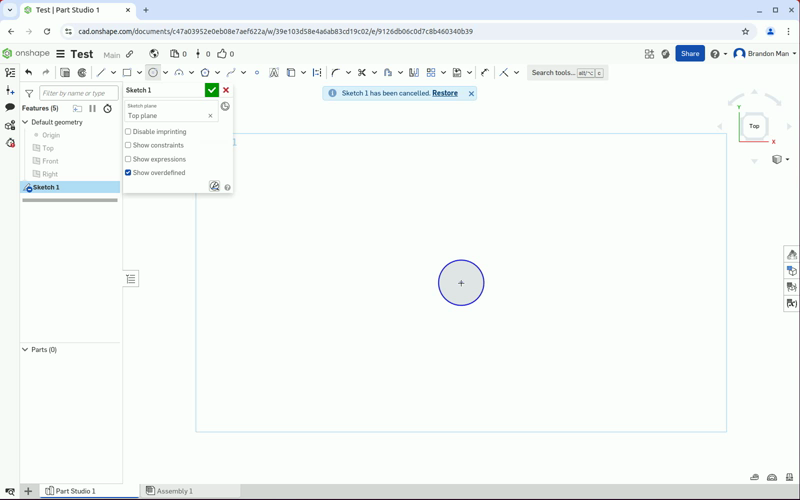
scroll(-6)
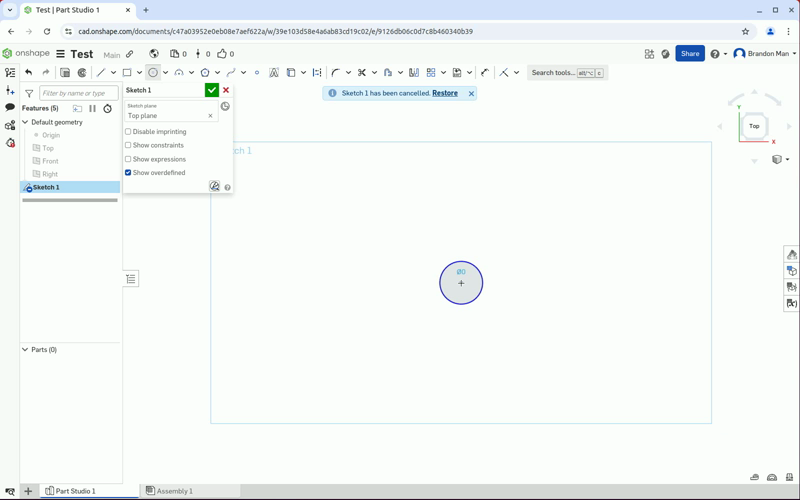
scroll(-6)
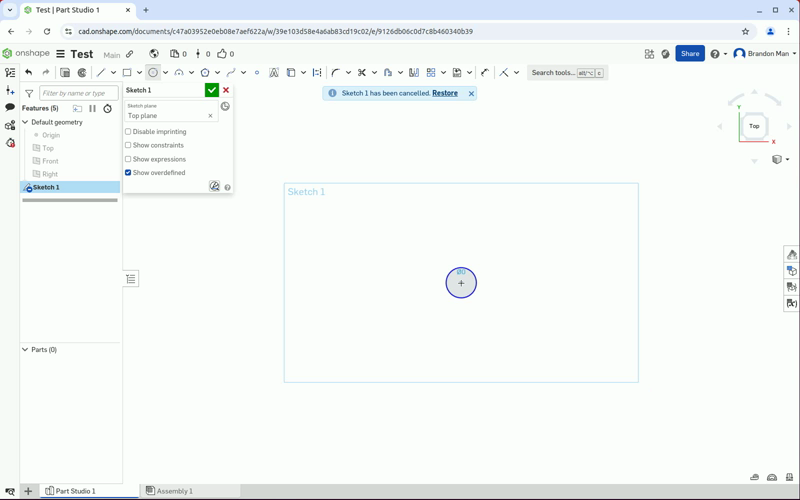
scroll(-6)
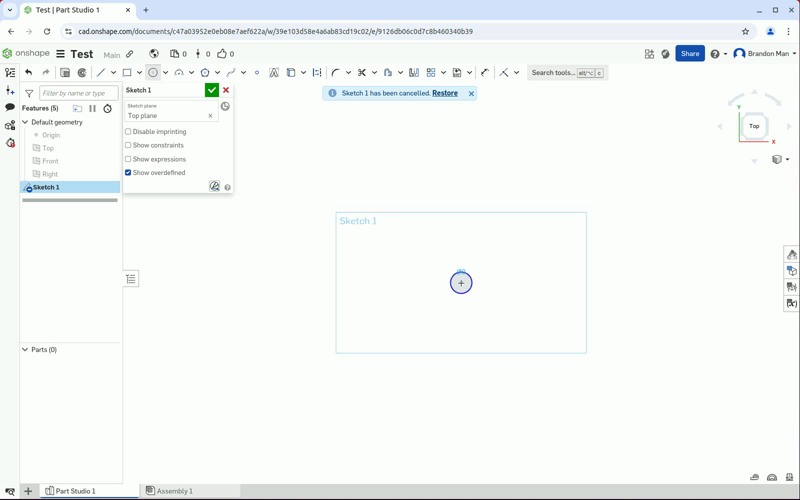
scroll(-6)
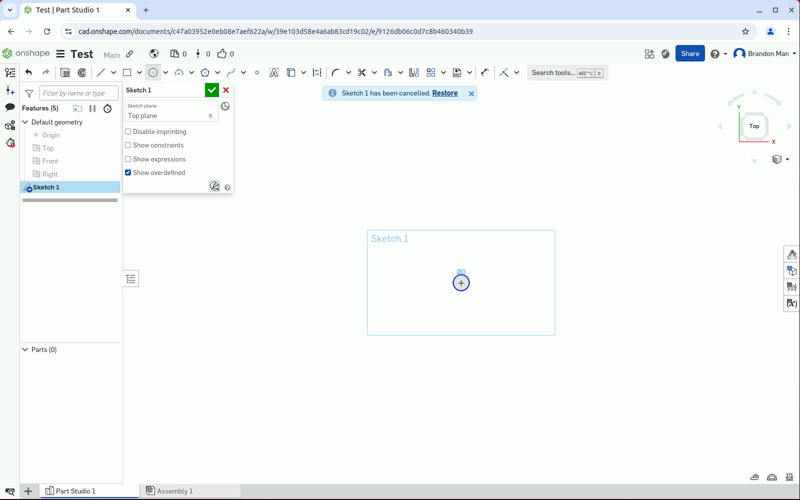
scroll(-6)
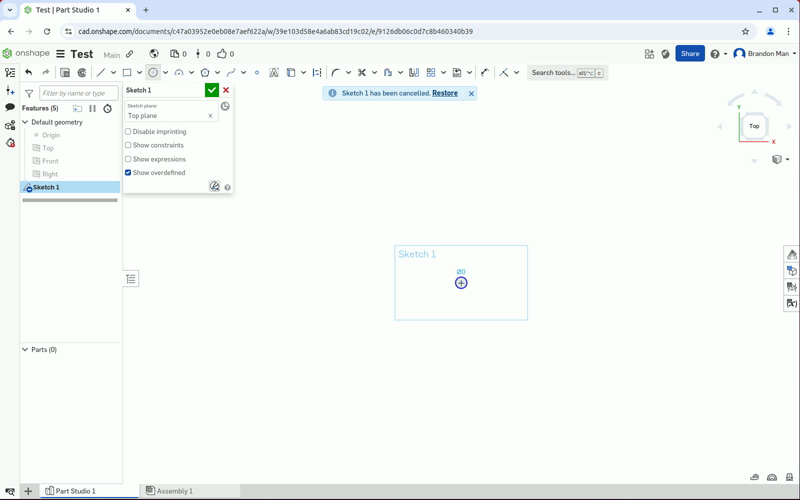
scroll(-6)
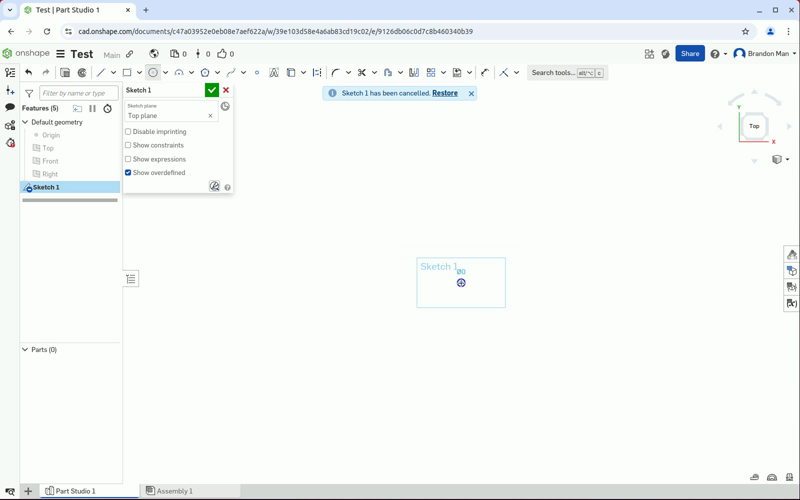
scroll(-6)
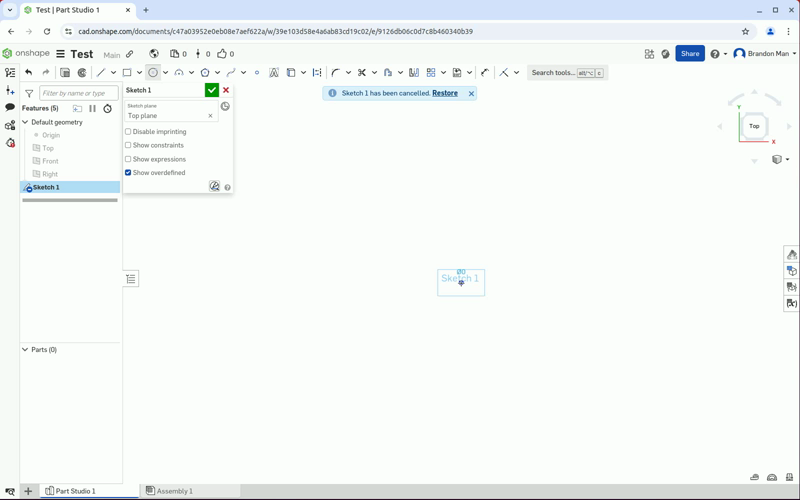
key_up(shift)
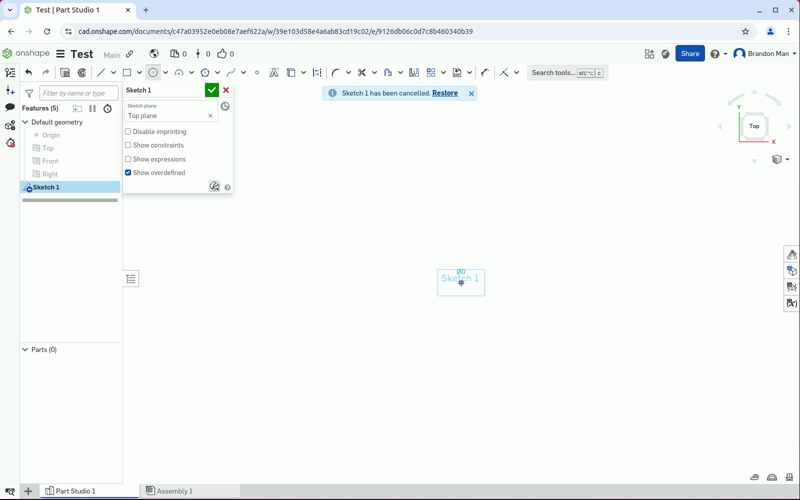
mouse_move(462, 282)
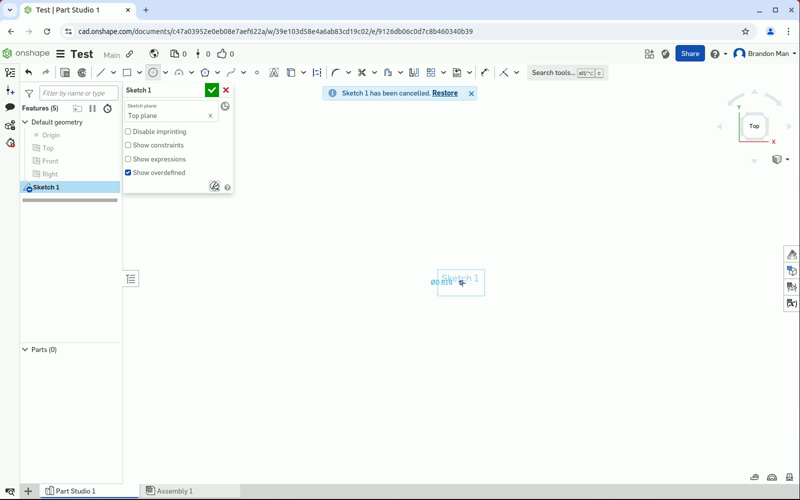
scroll(6)
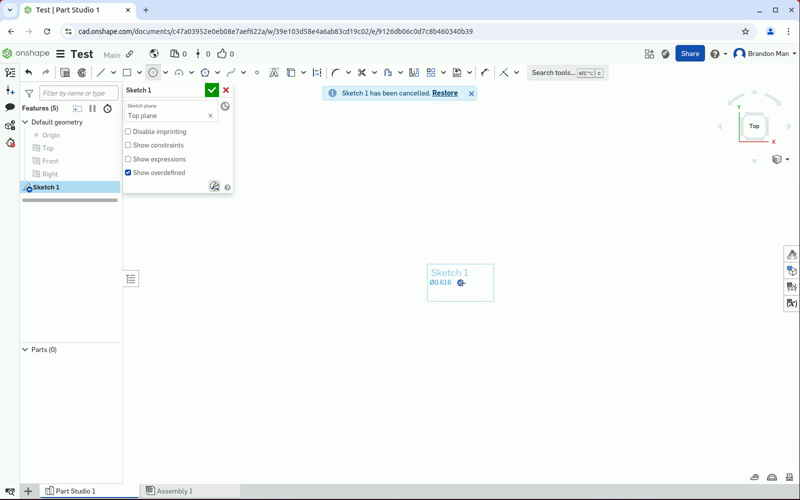
scroll(6)
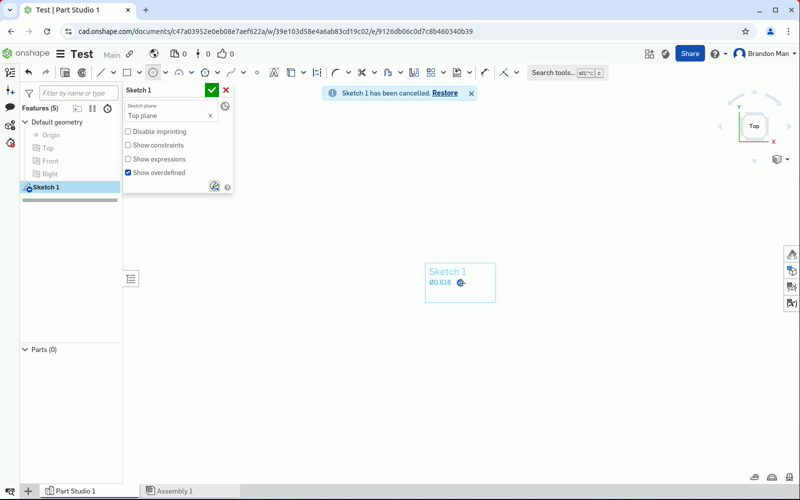
scroll(6)
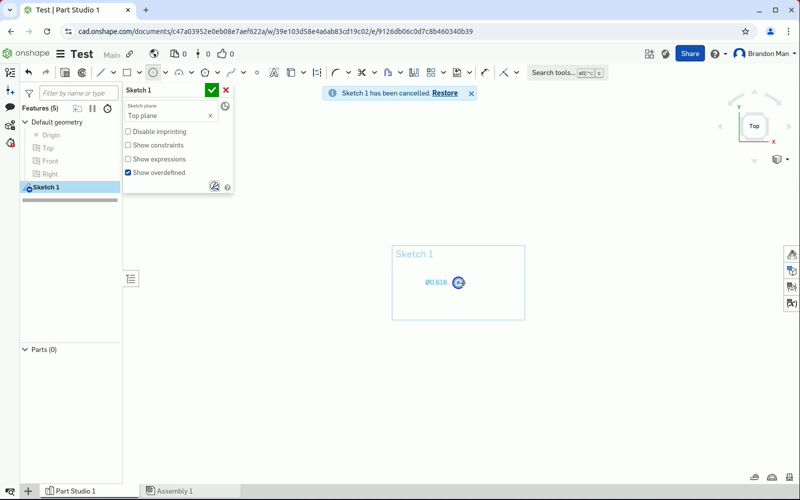
scroll(6)
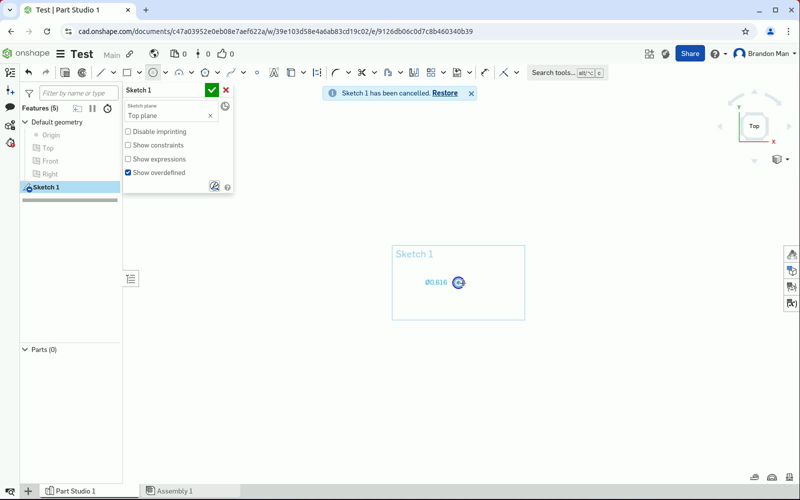
scroll(6)
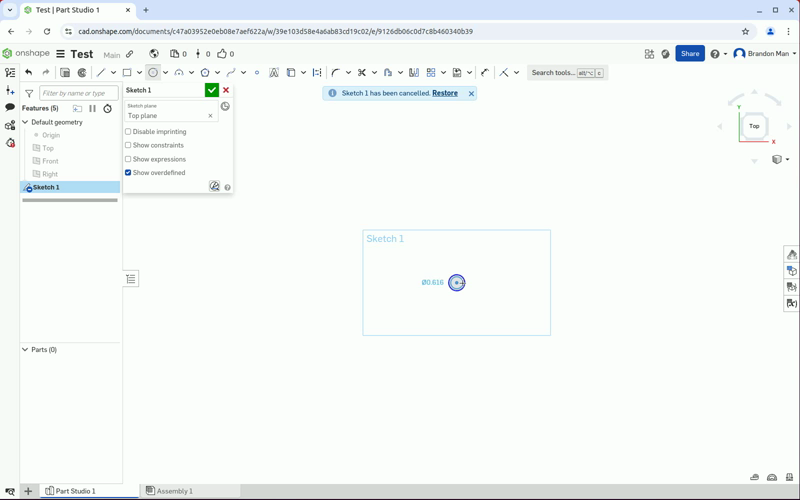
scroll(6)
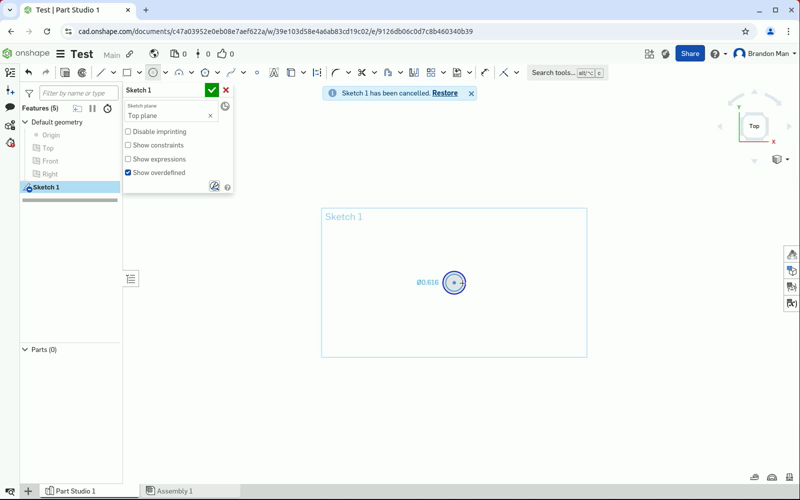
scroll(6)
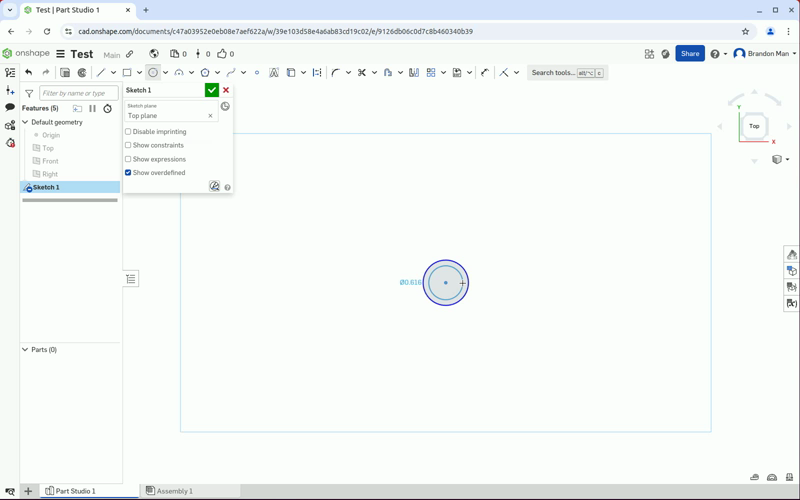
click(462, 282)
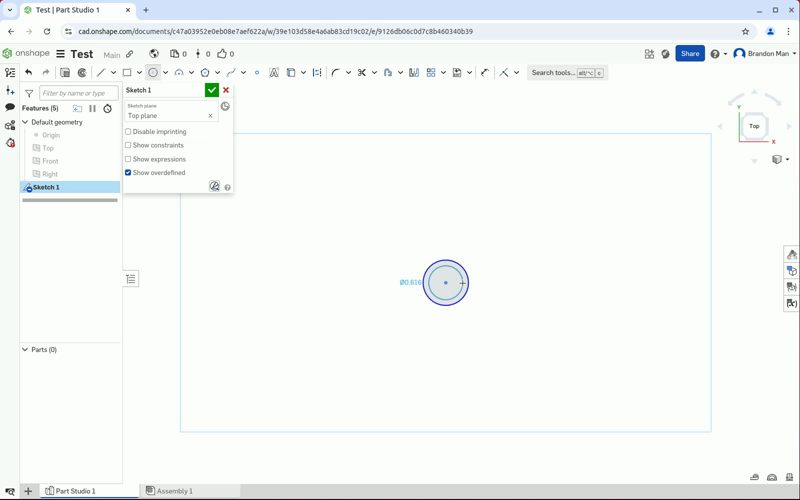
scroll(-6)
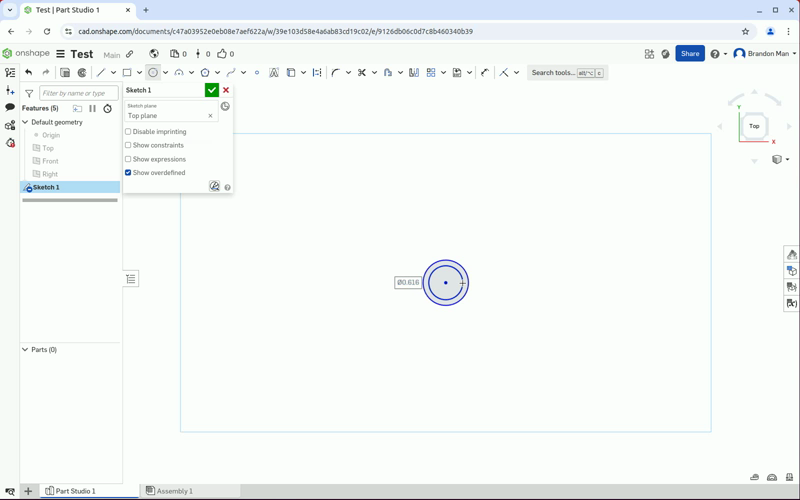
scroll(-6)
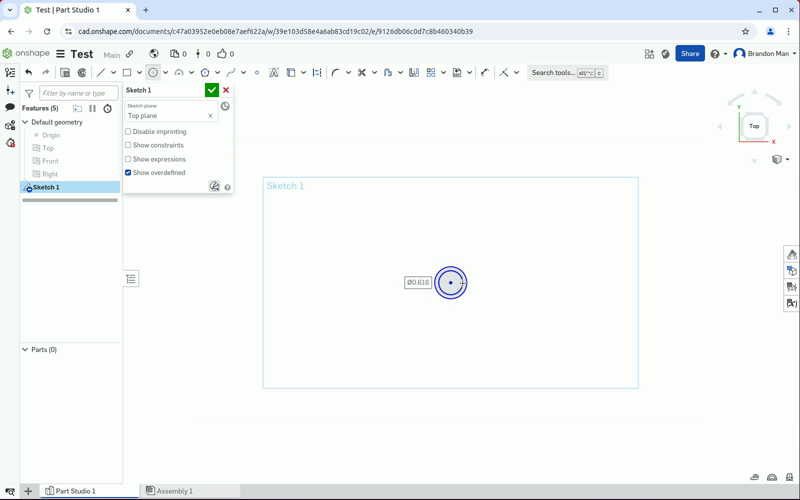
scroll(-6)
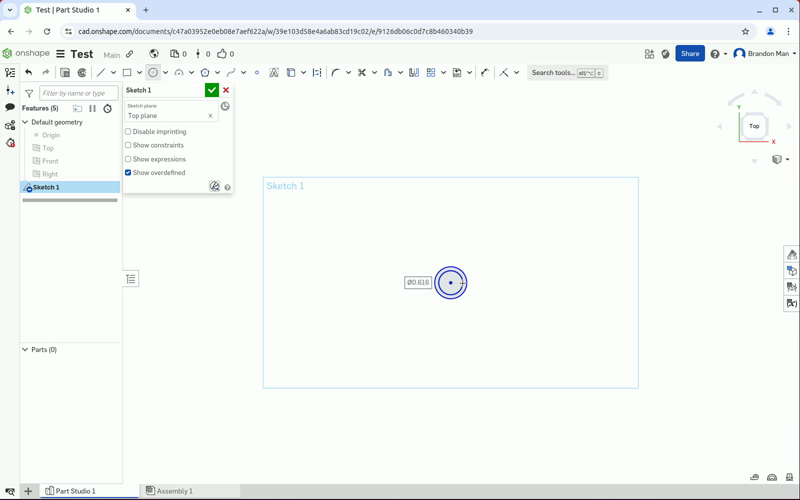
scroll(-6)
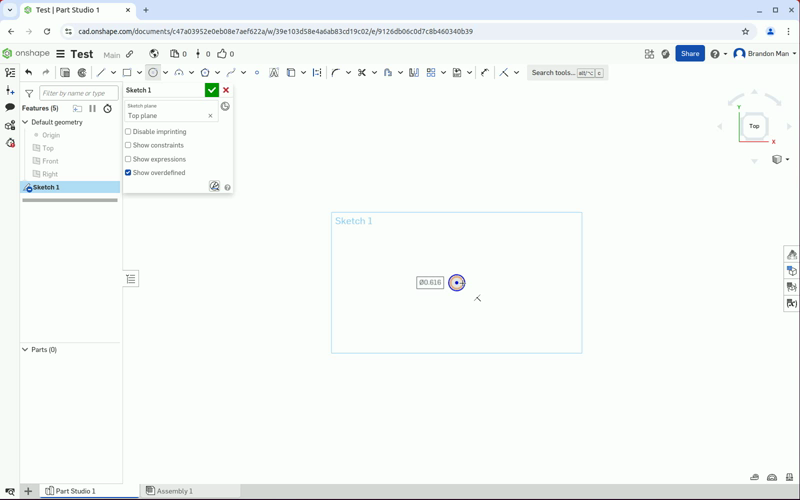
scroll(-6)
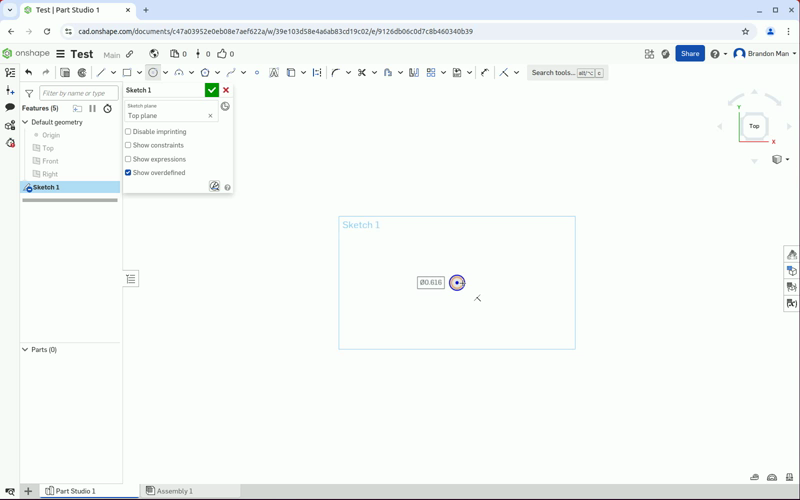
scroll(-6)
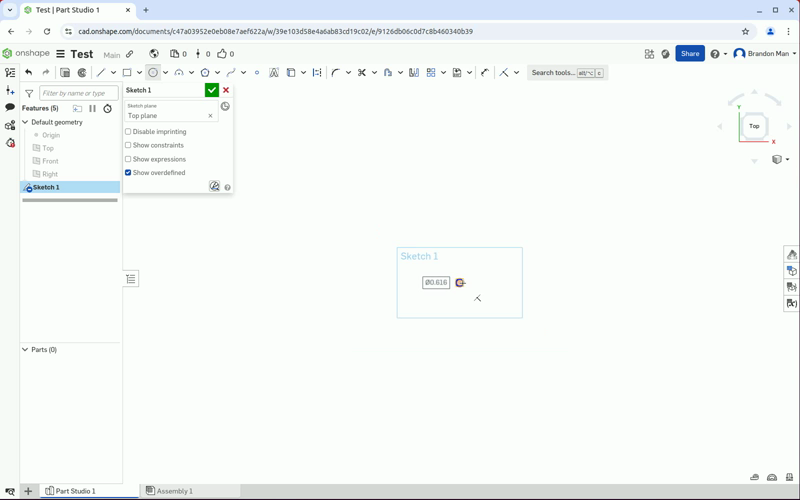
scroll(-6)
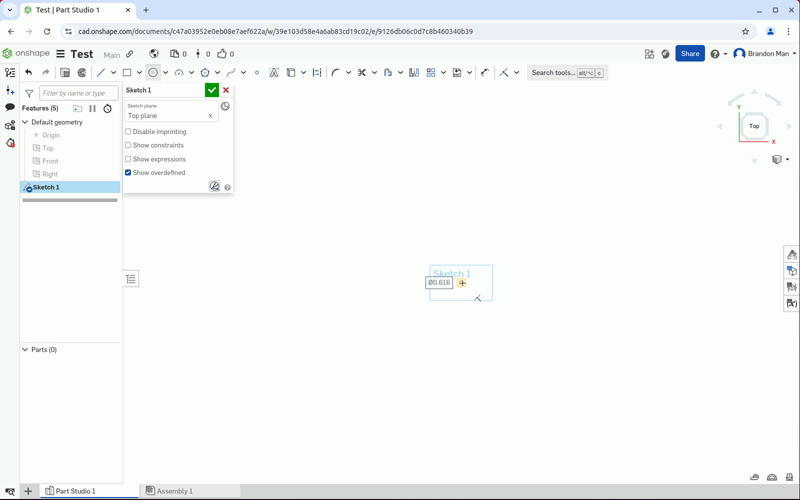
key(esc)
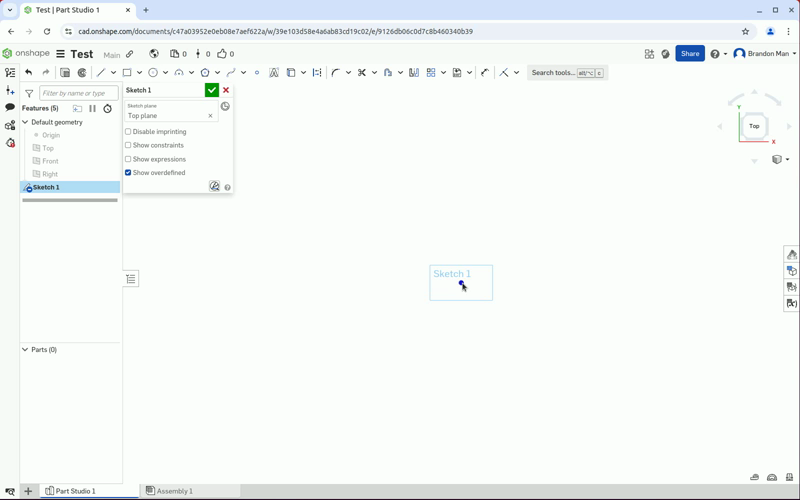
mouse_move(462, 284)
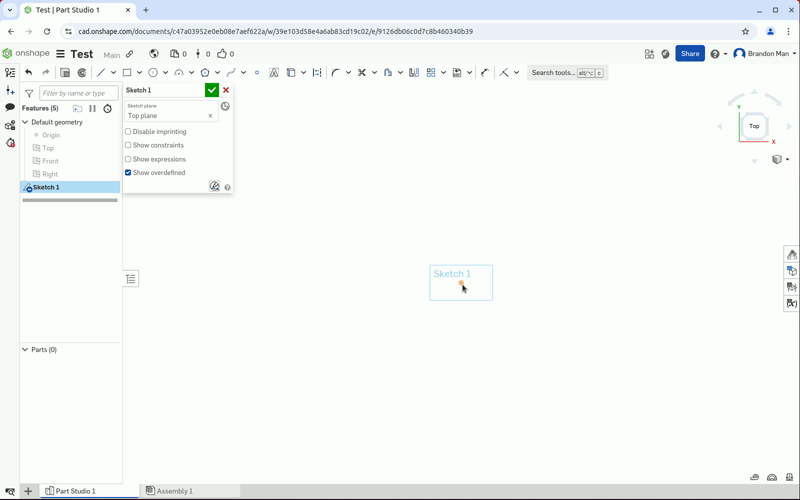
scroll(6)
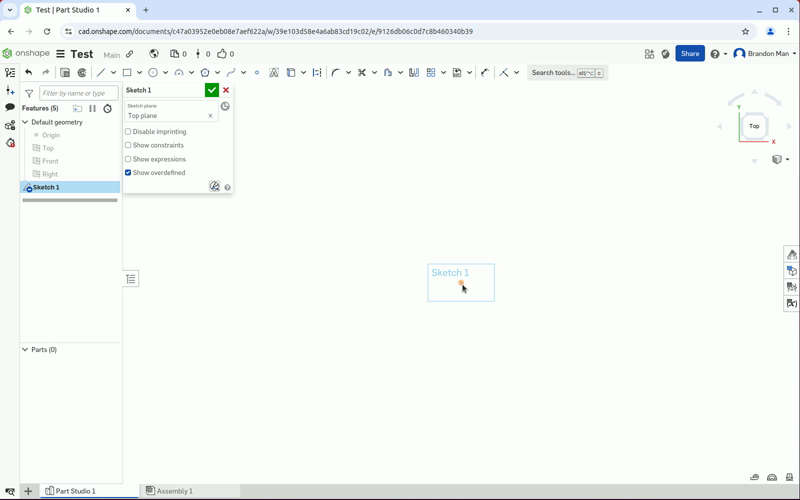
scroll(6)
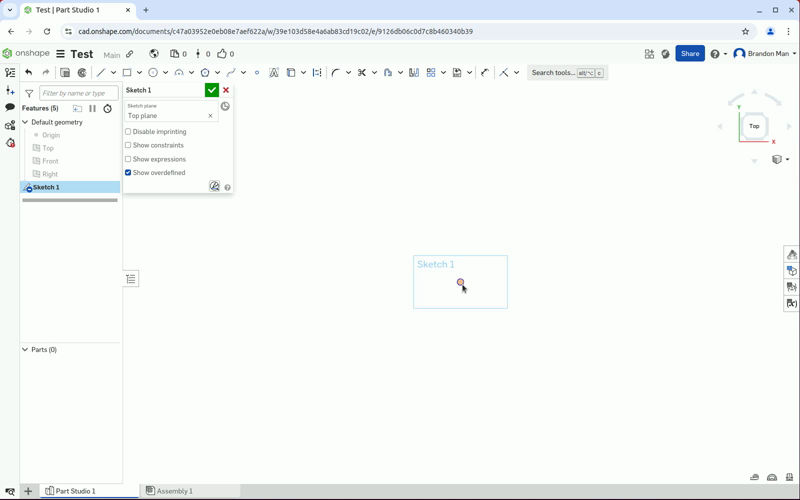
scroll(6)
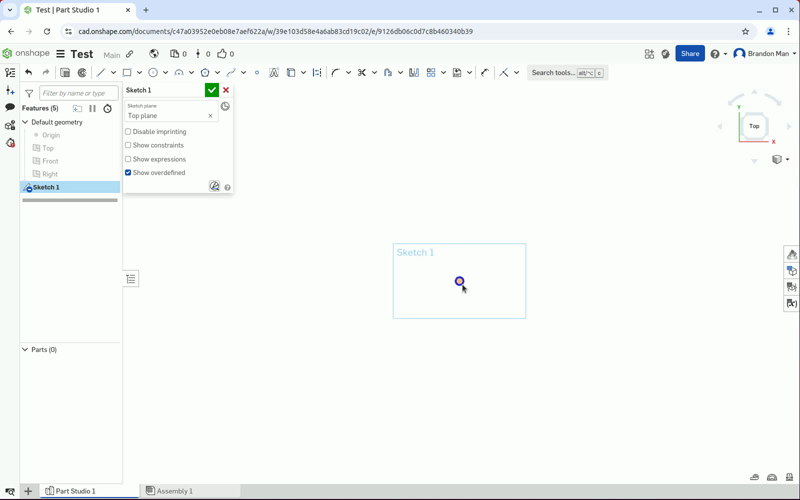
scroll(6)
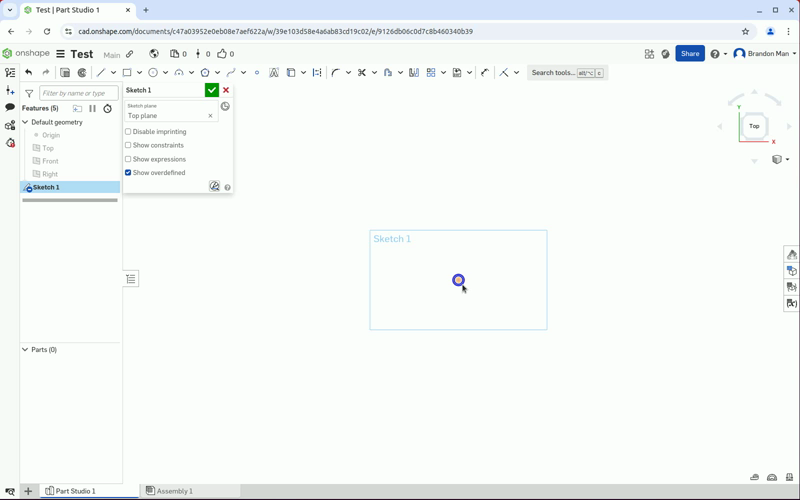
scroll(6)
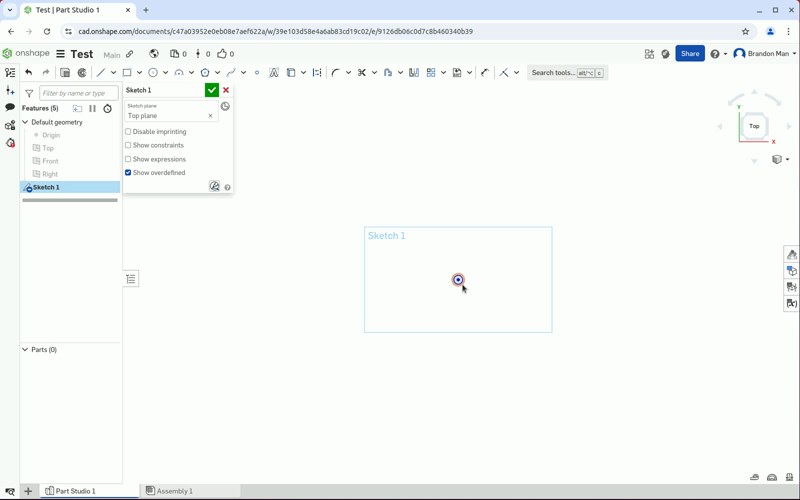
scroll(6)
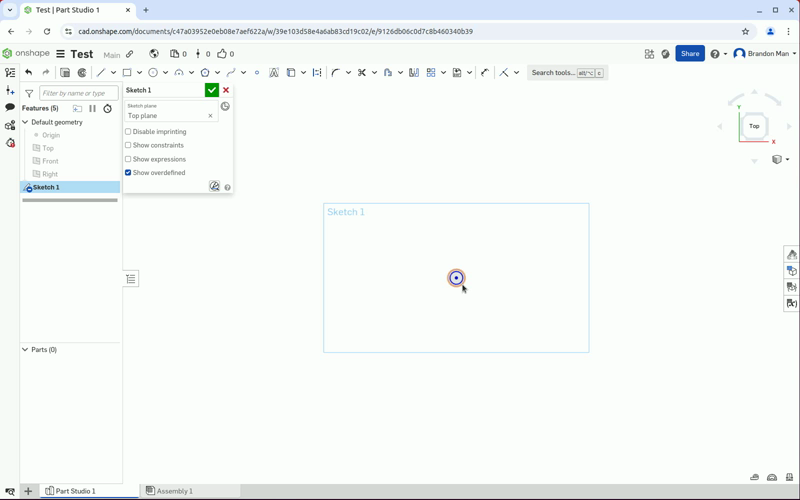
scroll(6)
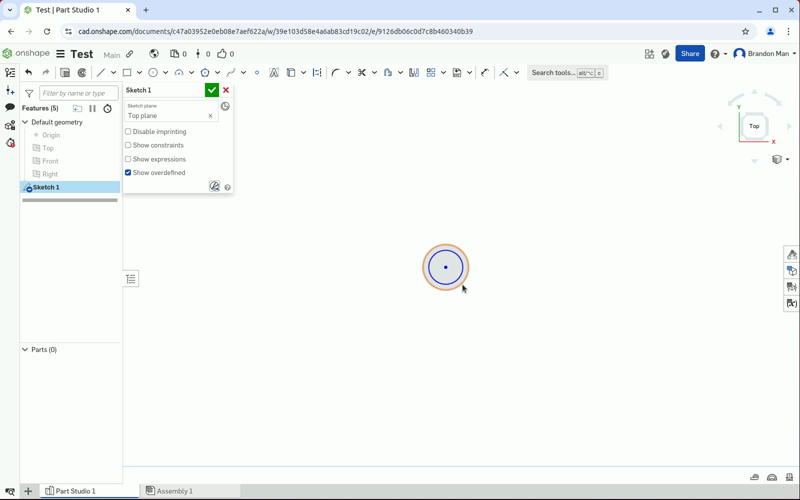
click(462, 284)
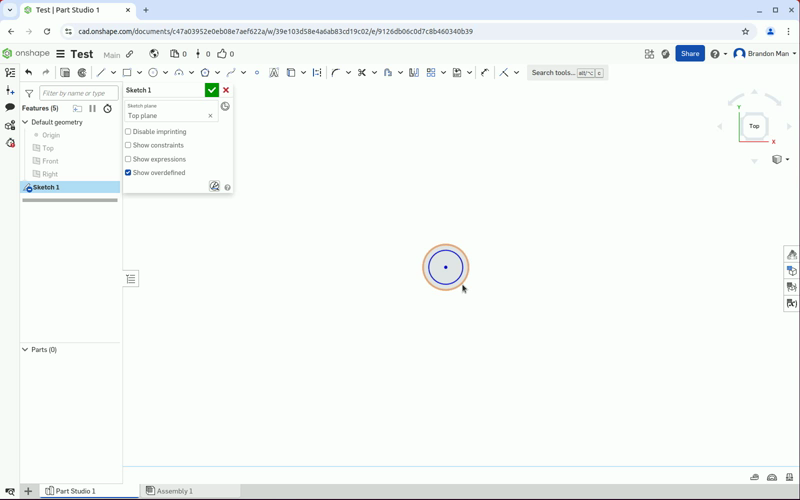
scroll(-6)
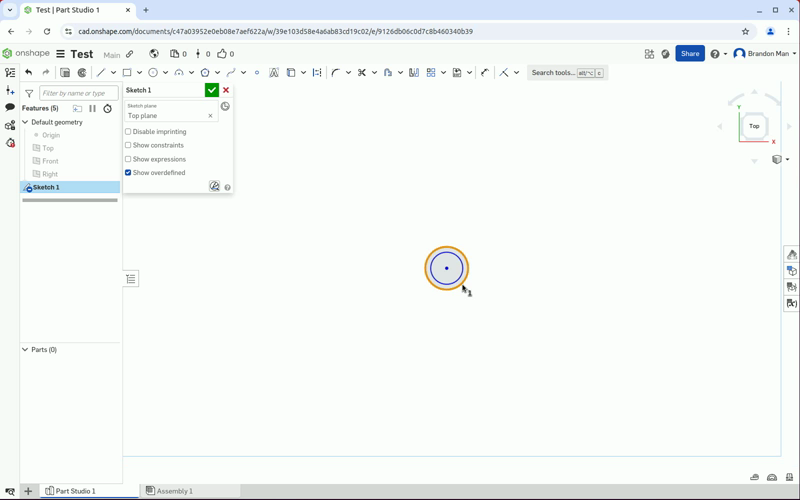
scroll(-6)
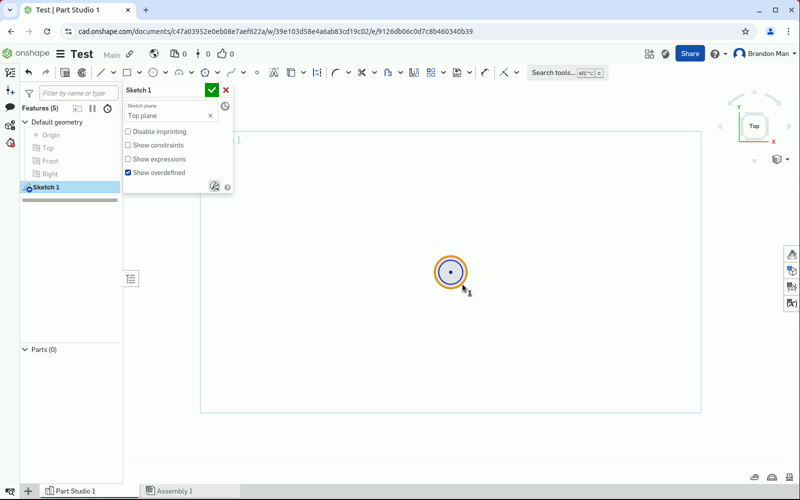
scroll(-6)
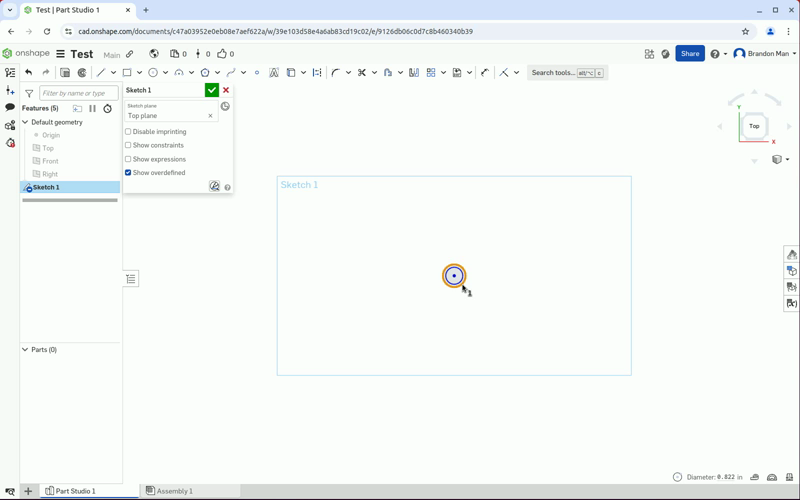
scroll(-6)
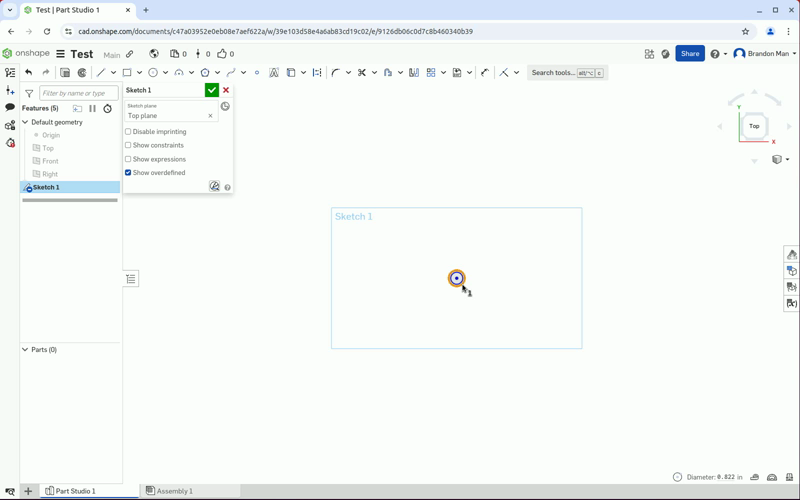
scroll(-6)
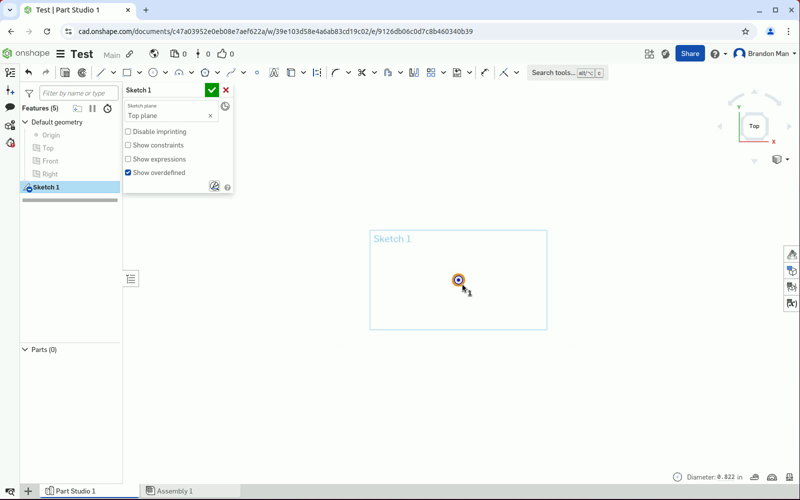
scroll(-6)
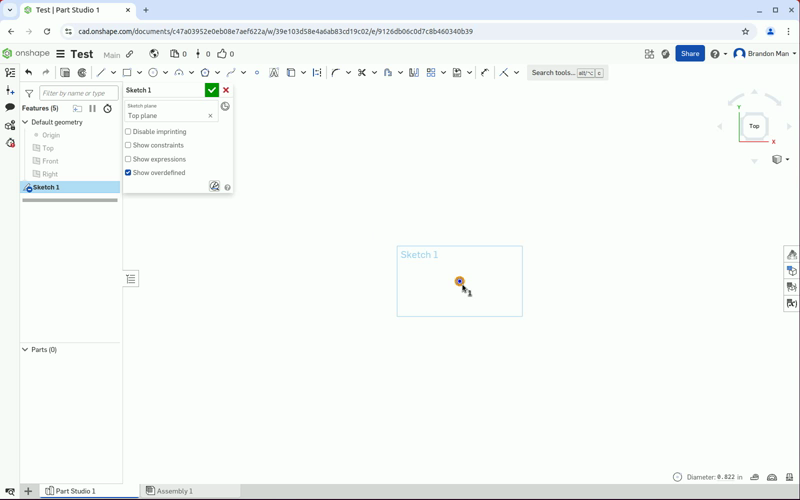
scroll(-6)
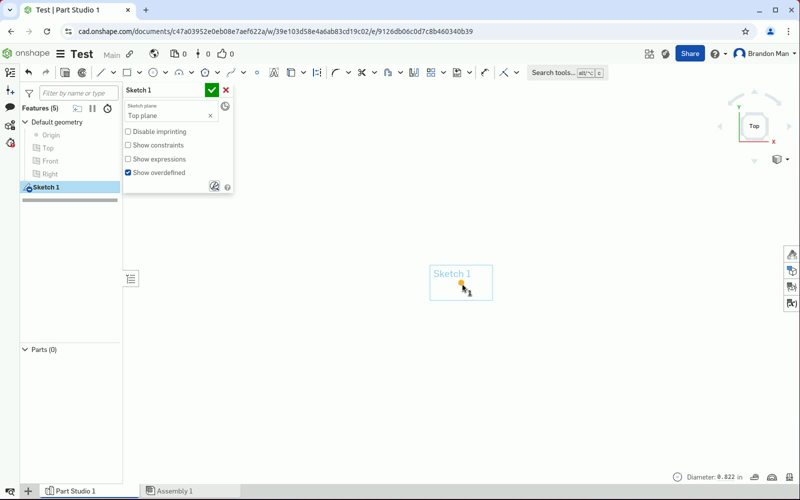
mouse_move(73, 352)
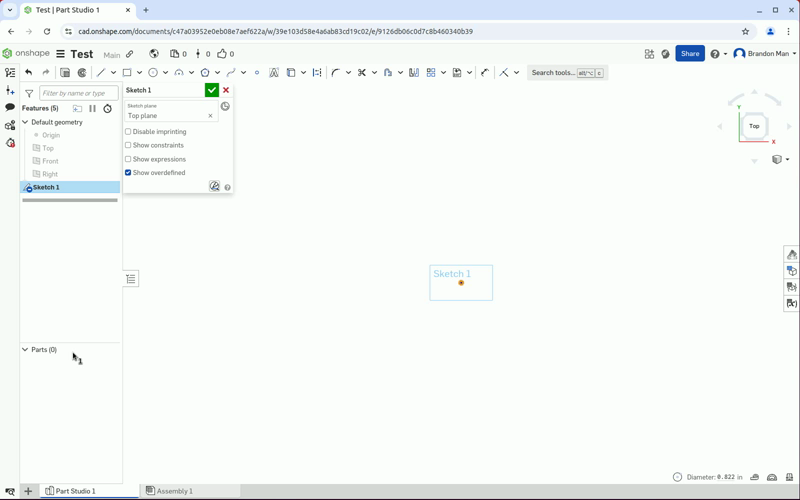
key(shift+y)
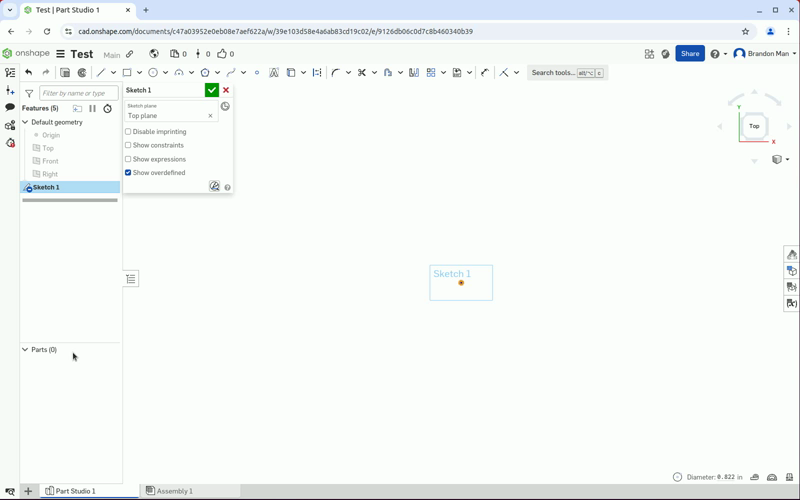
key(shift+e)
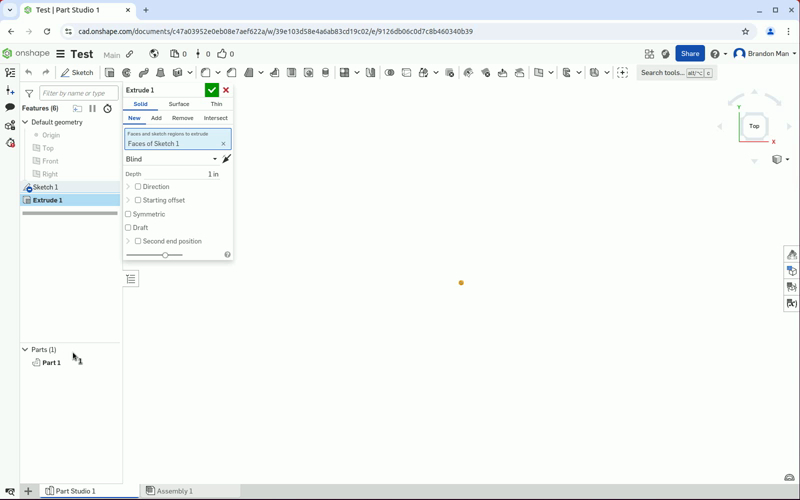
mouse_move(143, 106)
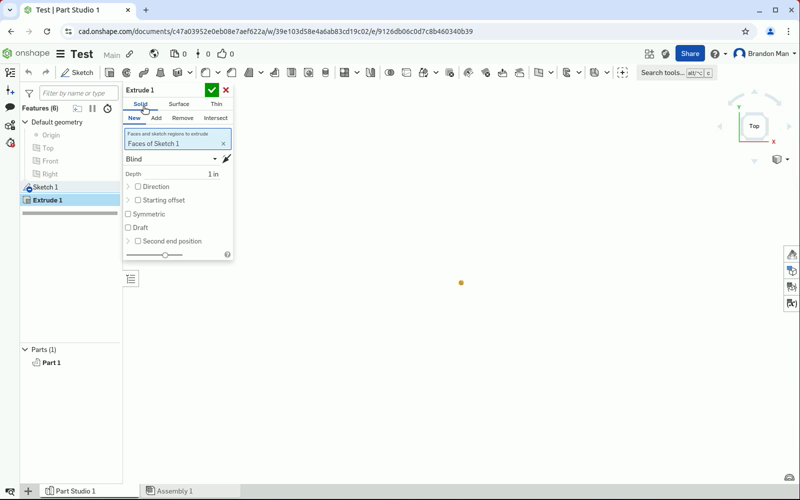
click(143, 106)
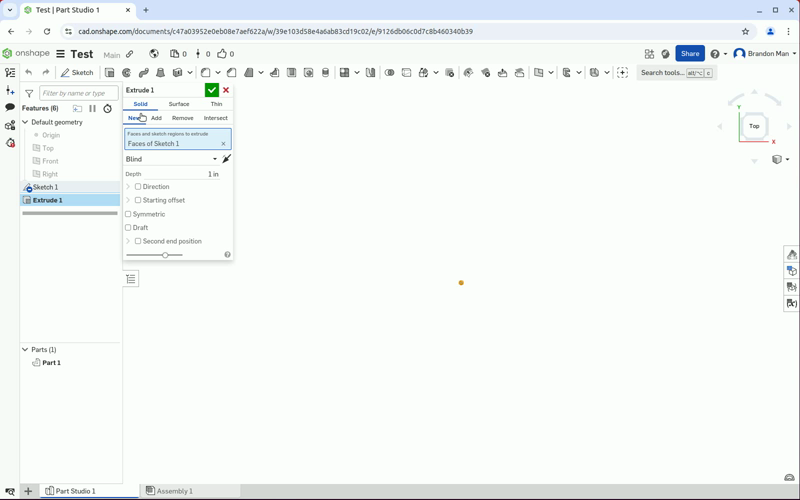
mouse_move(137, 120)
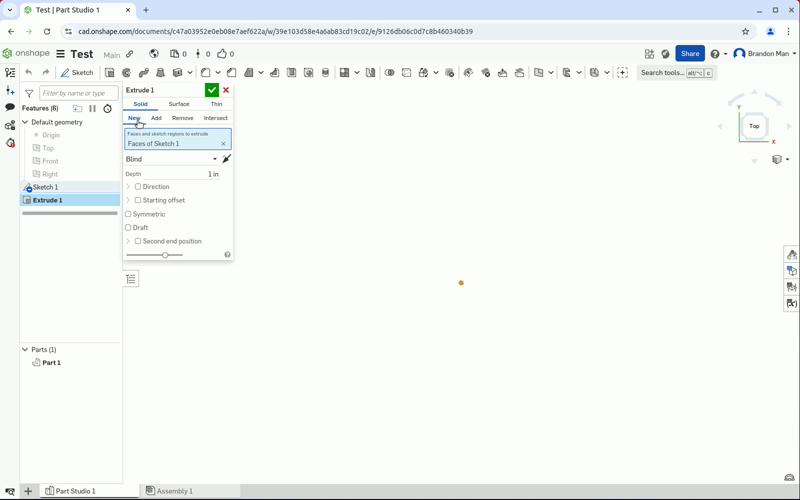
click(137, 120)
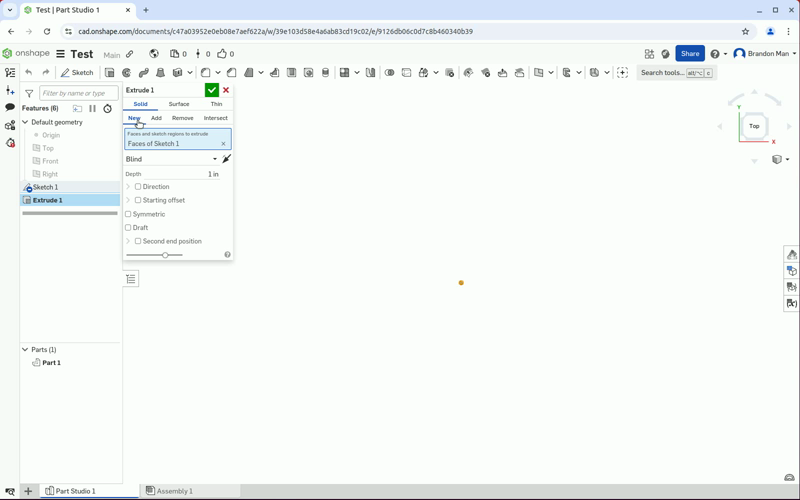
key(tab, 4)
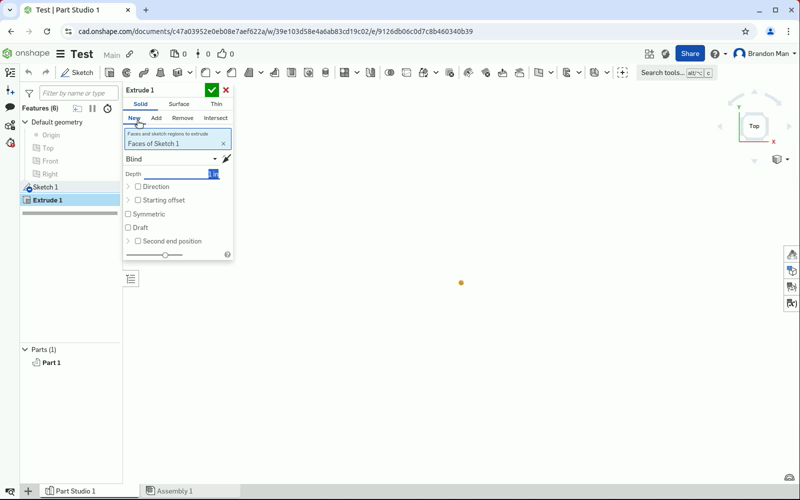
text(23.108)
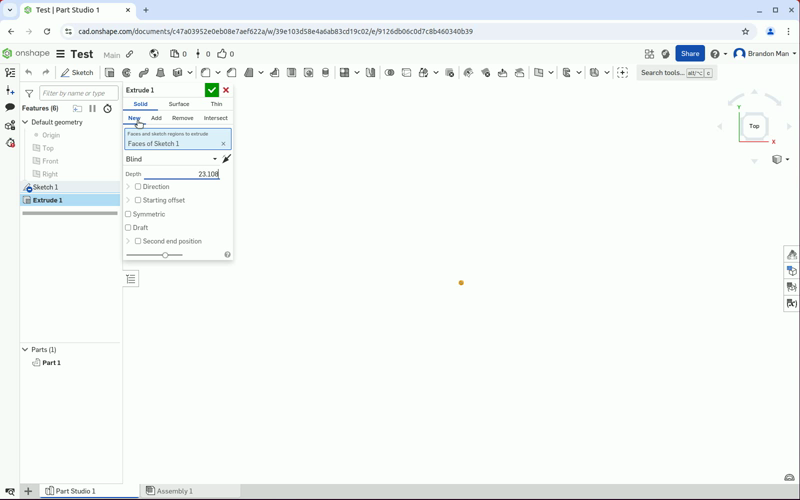
key(enter)
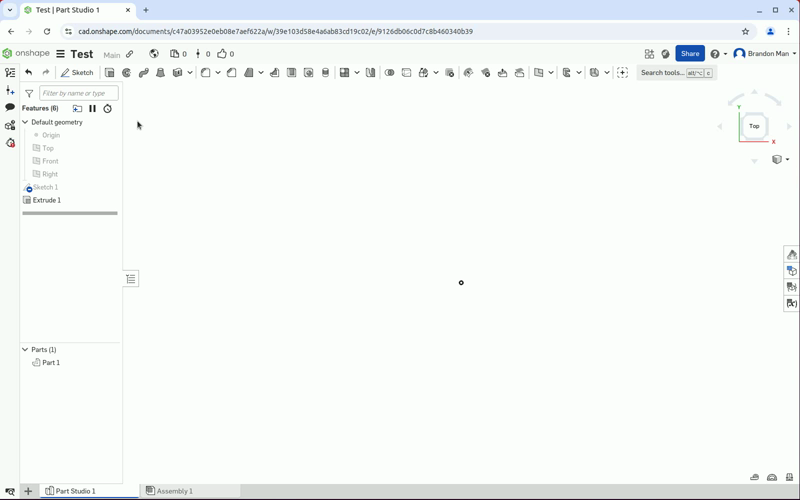
key(shift+h)
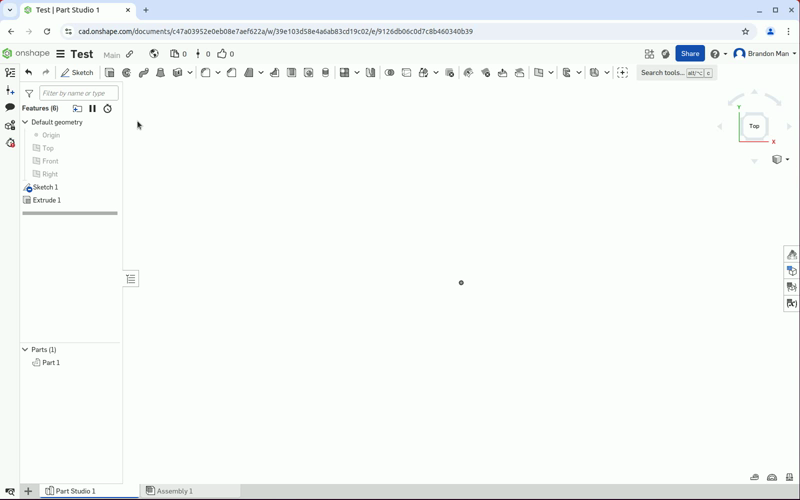
key(shift+h)
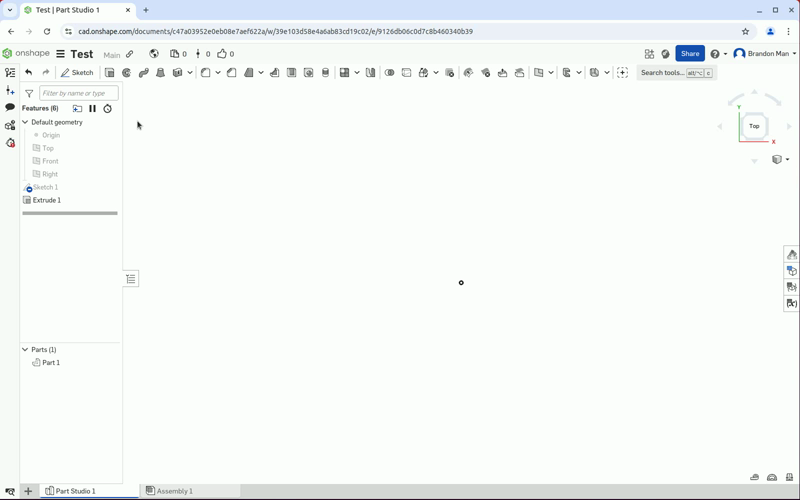
mouse_move(73, 189)
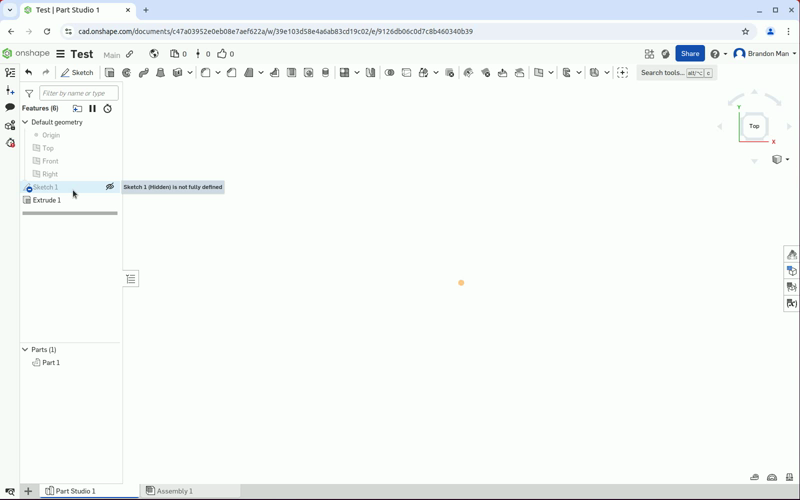
click(73, 189)
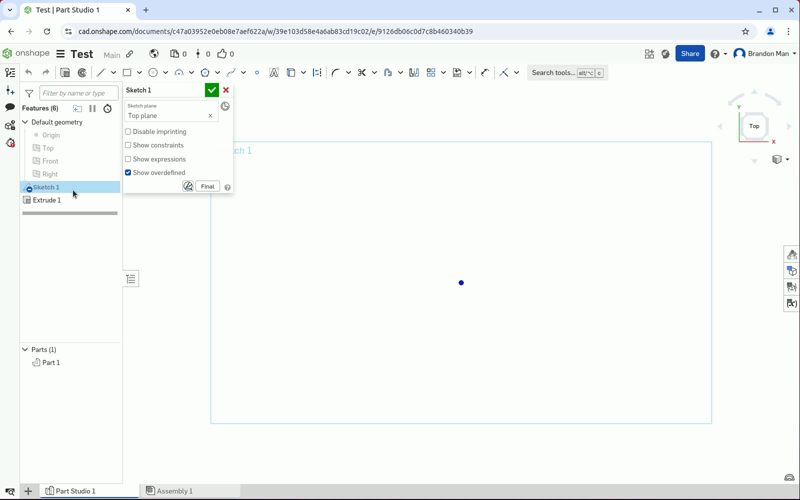
mouse_move(229, 92)
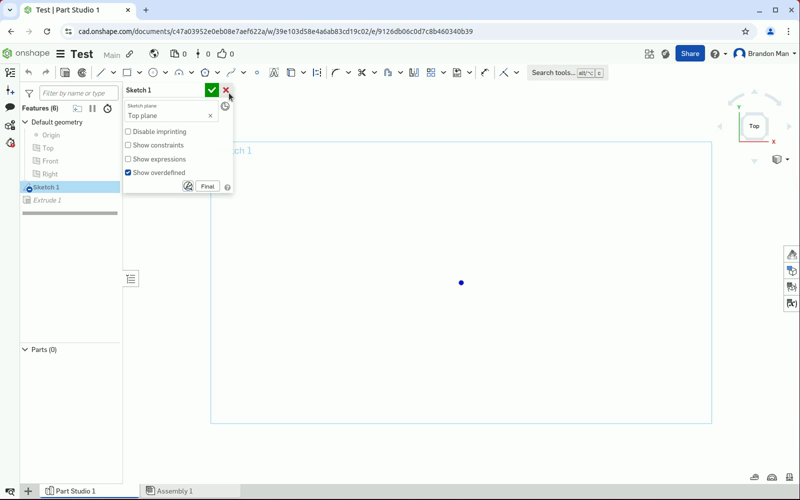
click(229, 92)
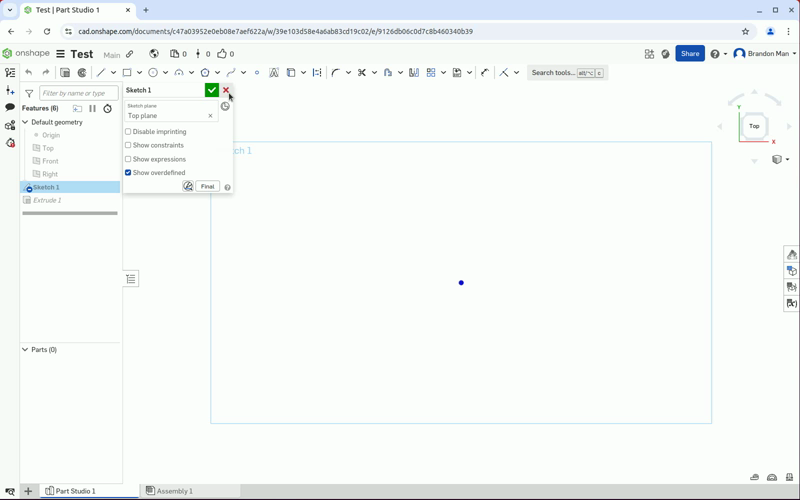
key(shift+s)
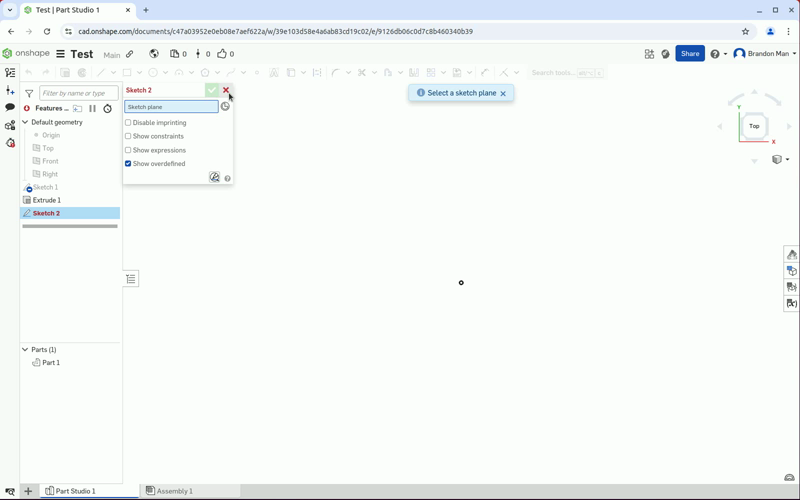
mouse_move(73, 150)
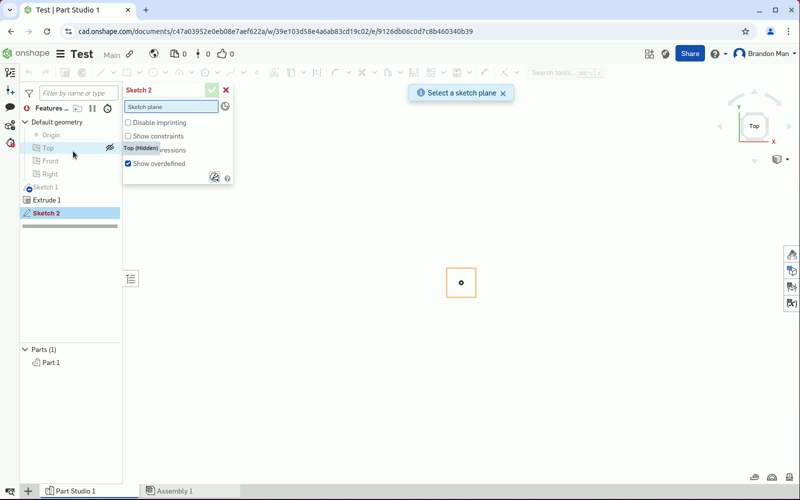
click(73, 150)
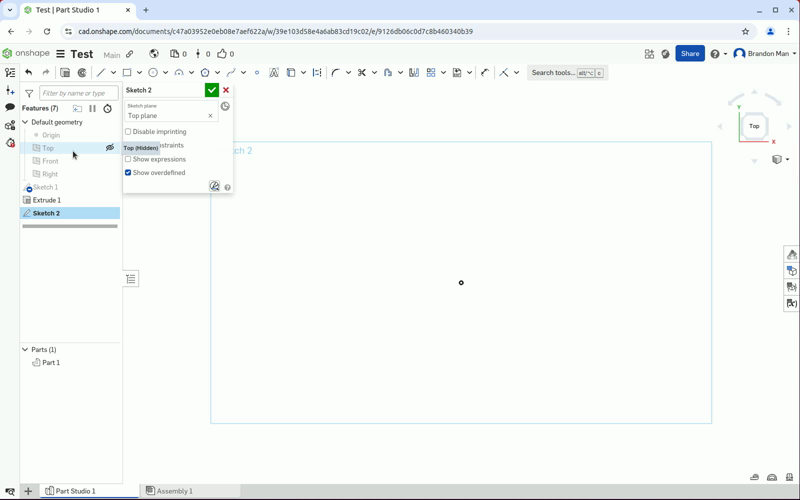
mouse_move(73, 352)
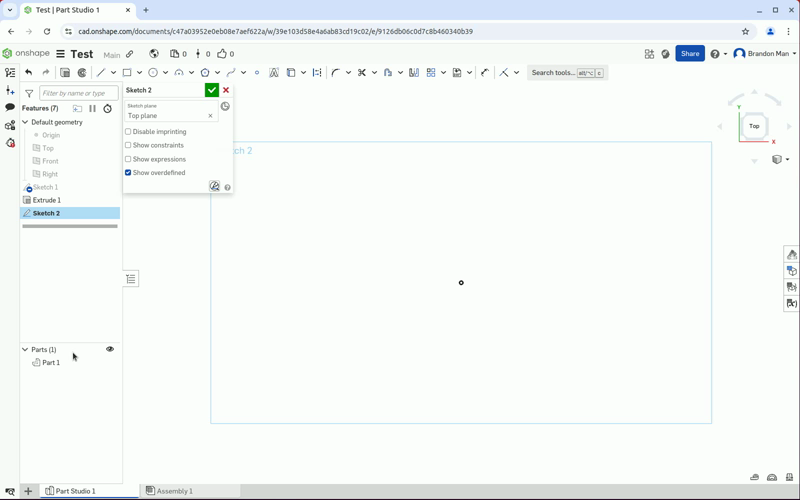
key(y)
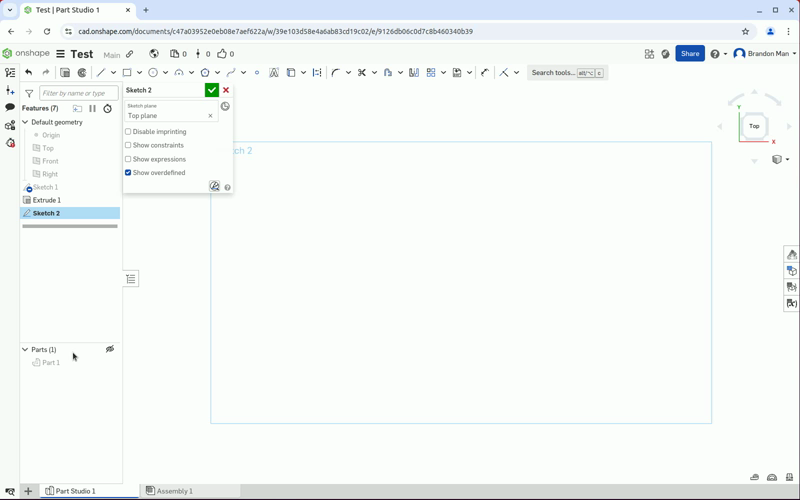
key(c)
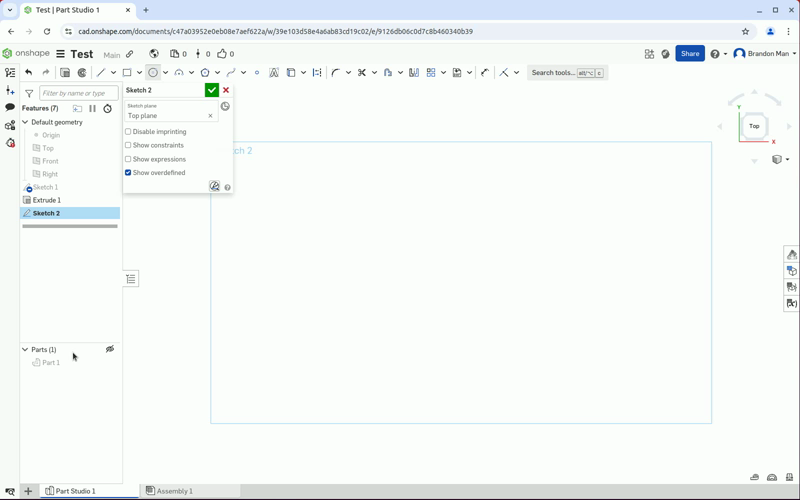
key_down(shift)
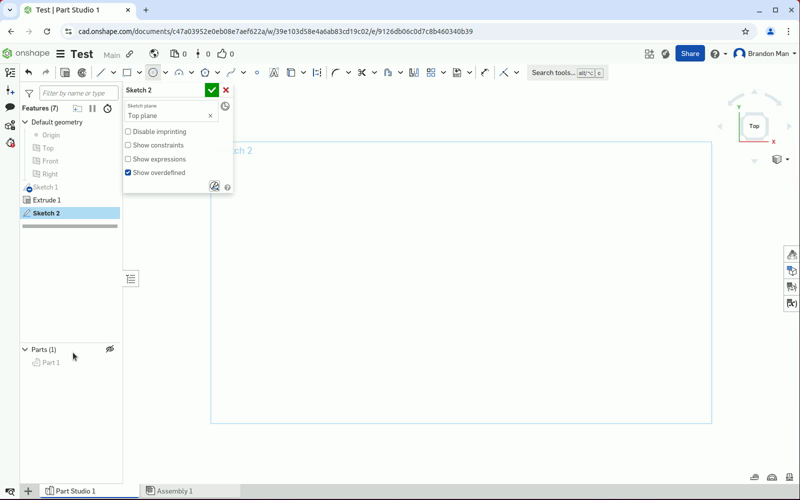
mouse_move(461, 278)
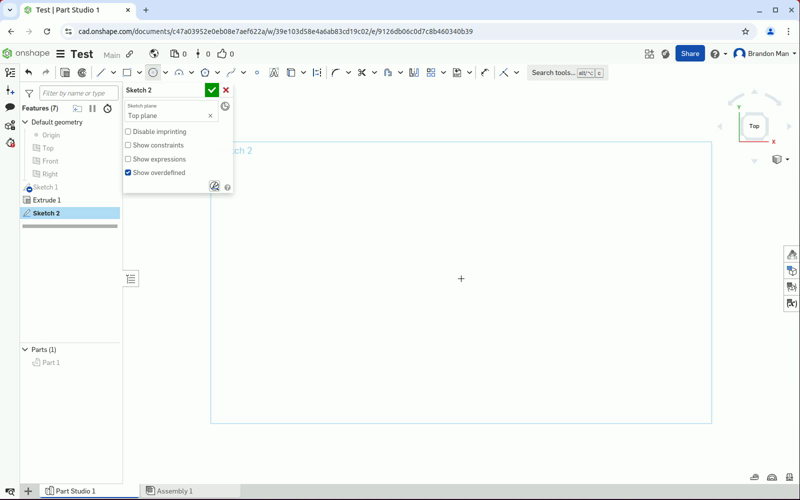
click(461, 278)
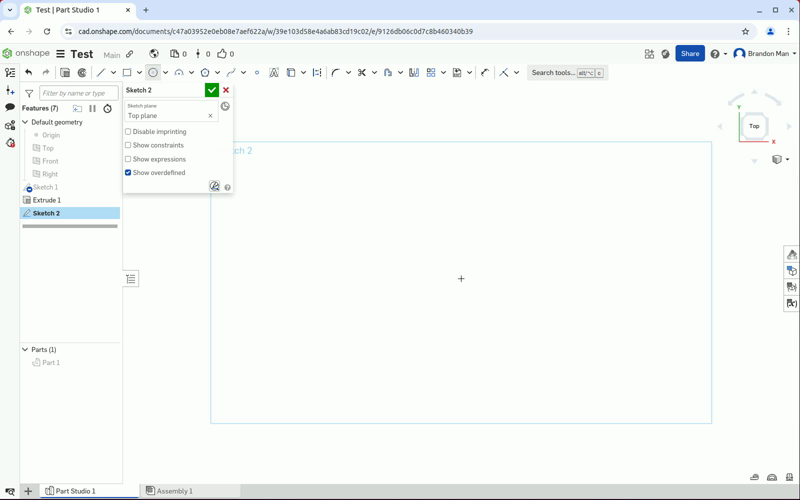
key_up(shift)
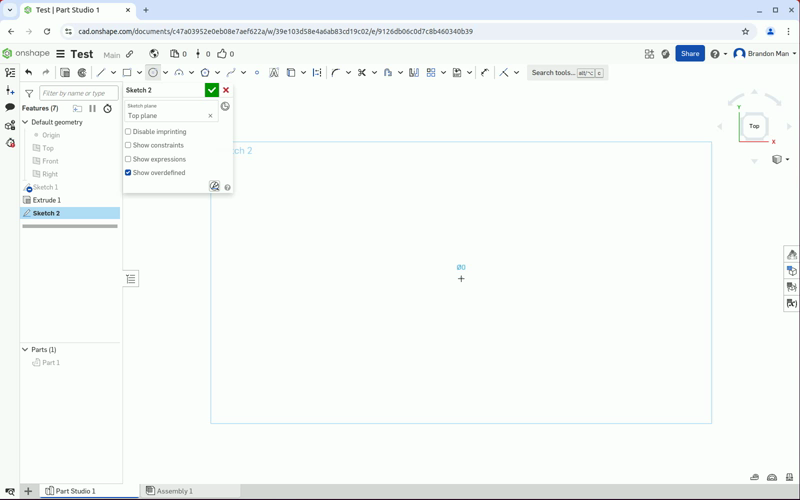
mouse_move(463, 278)
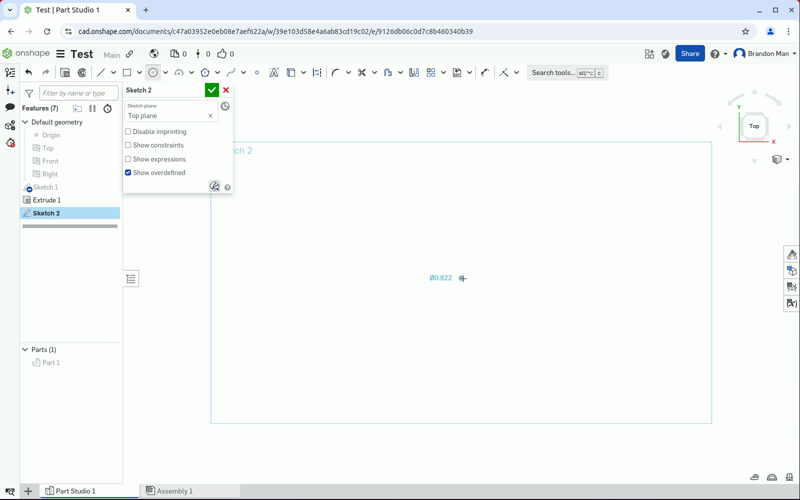
scroll(6)
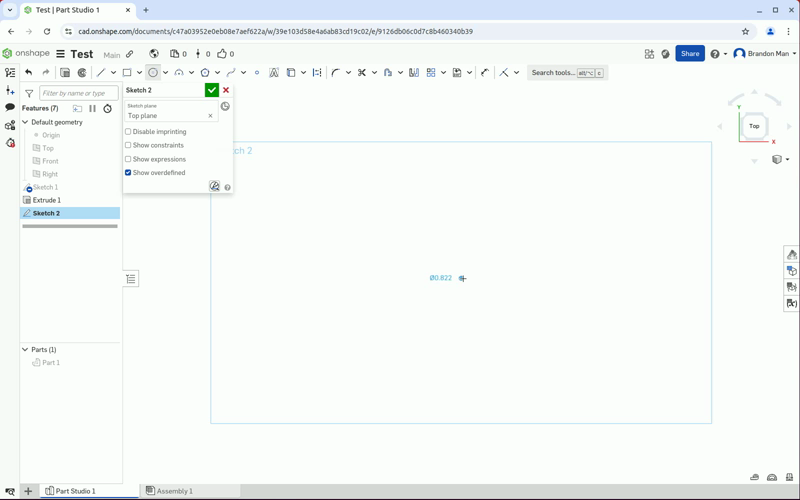
scroll(6)
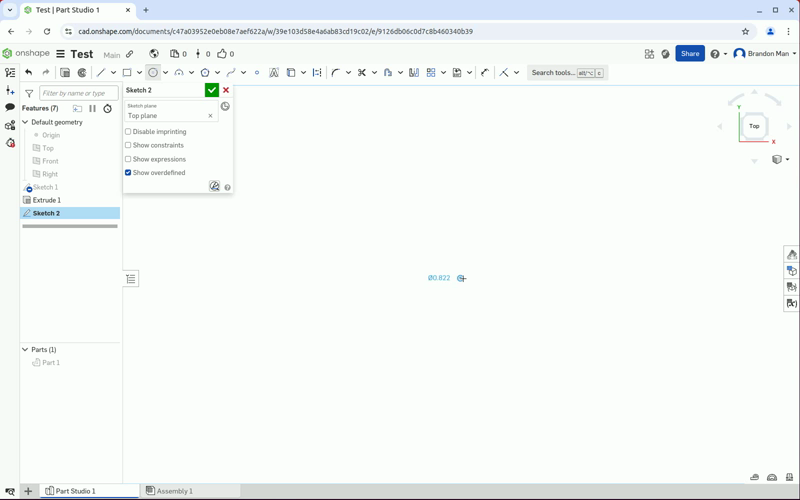
scroll(6)
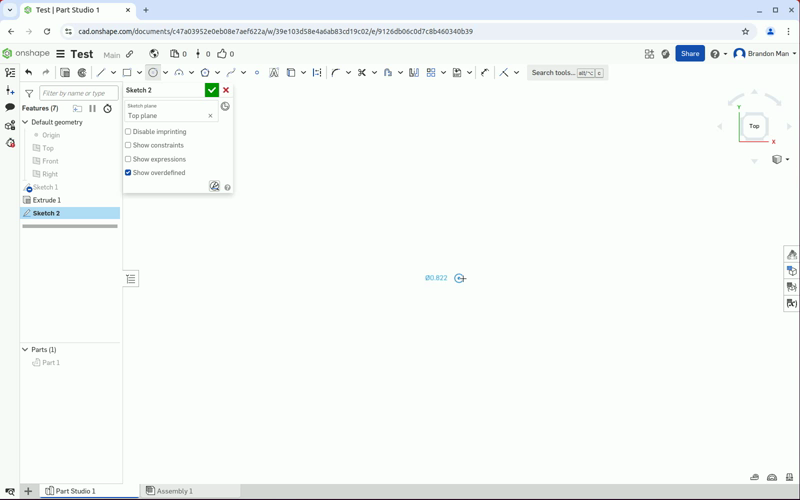
scroll(6)
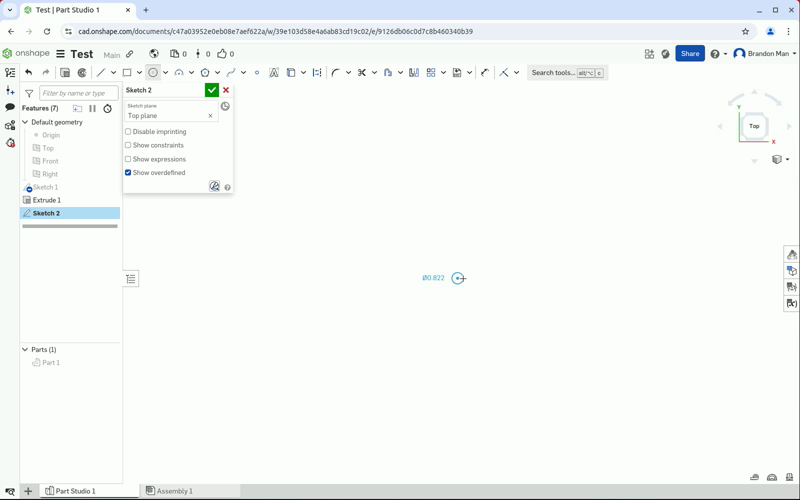
scroll(6)
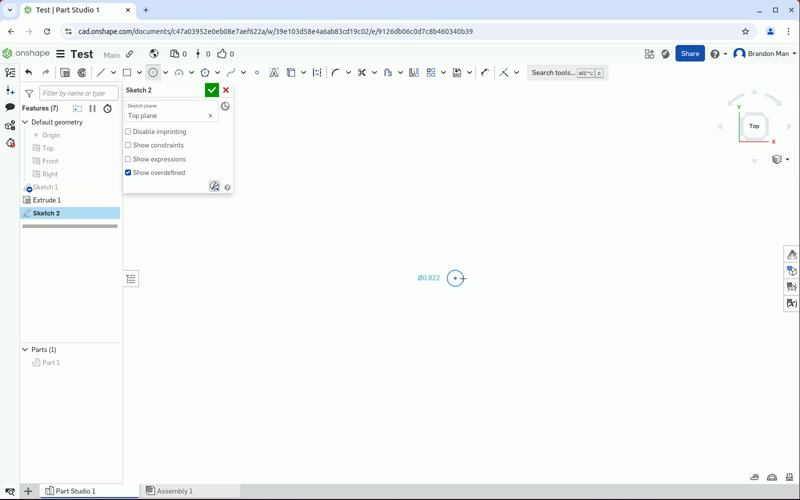
scroll(6)
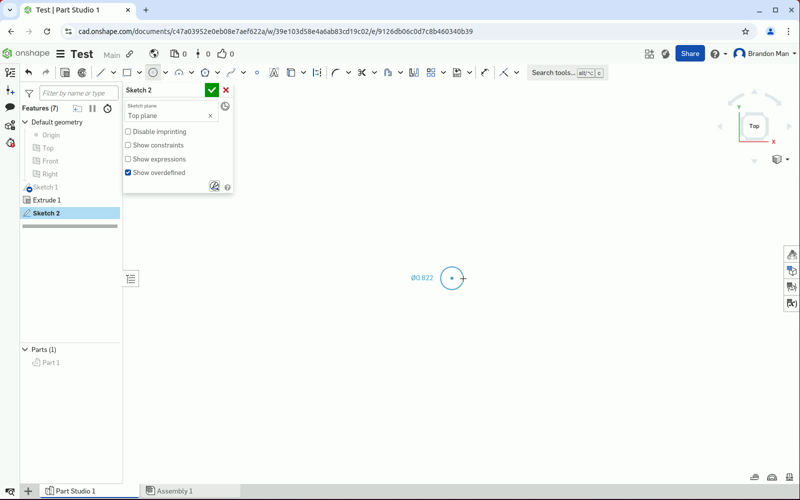
scroll(6)
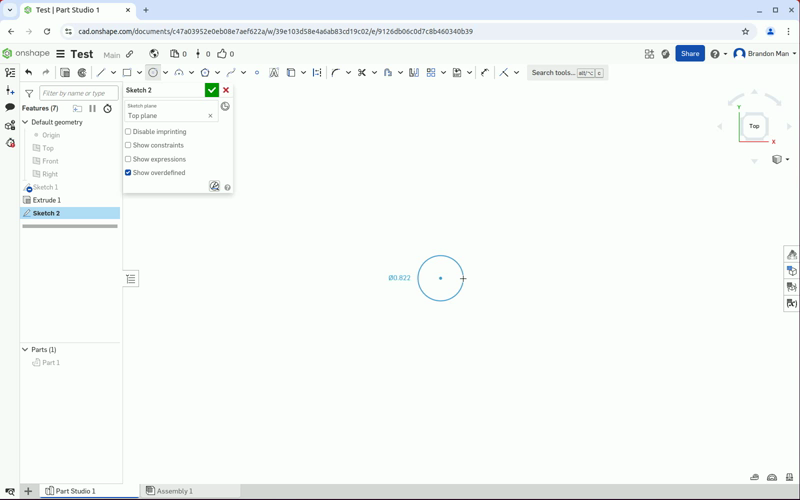
click(463, 278)
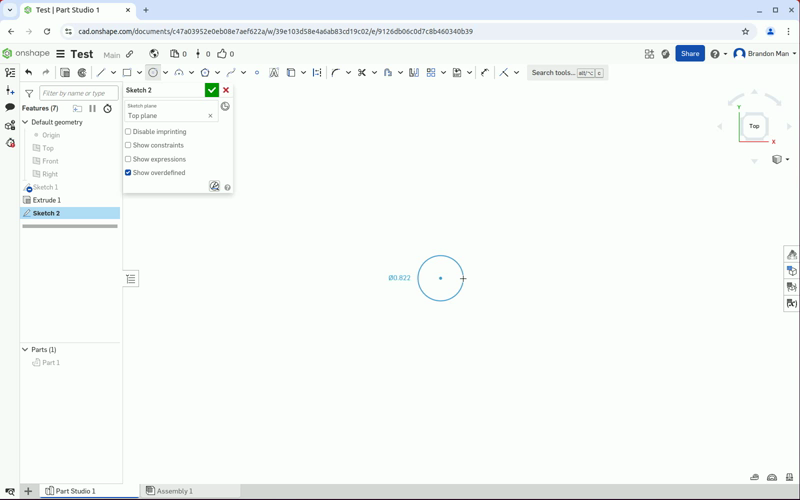
scroll(-6)
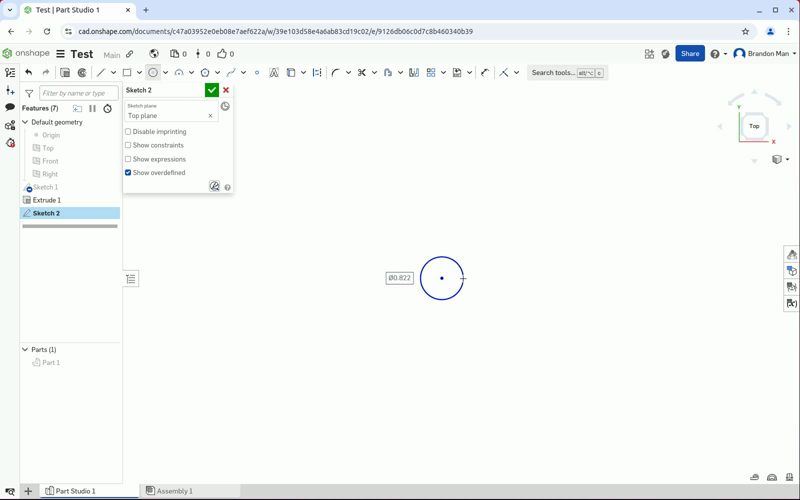
scroll(-6)
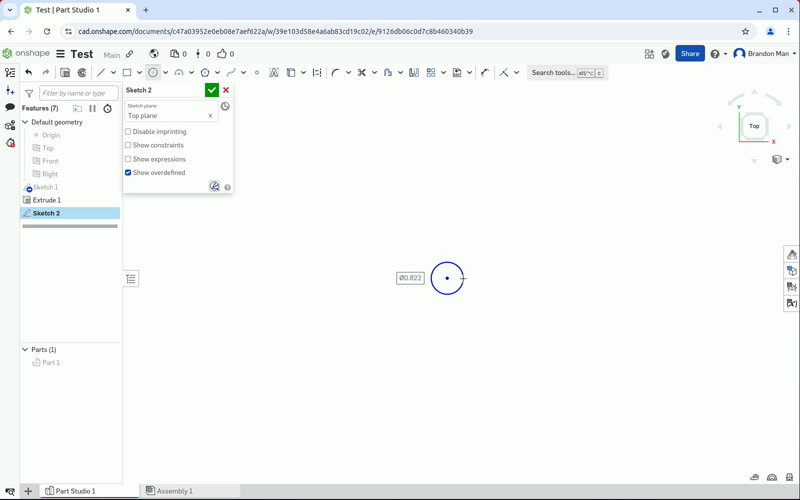
scroll(-6)
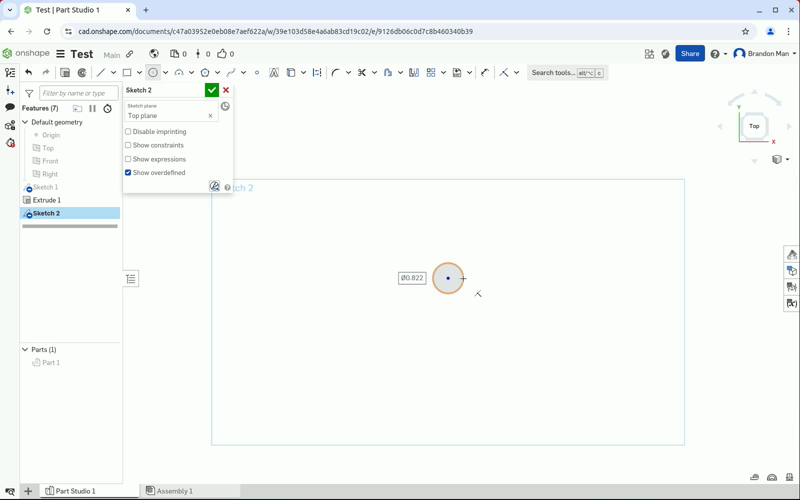
scroll(-6)
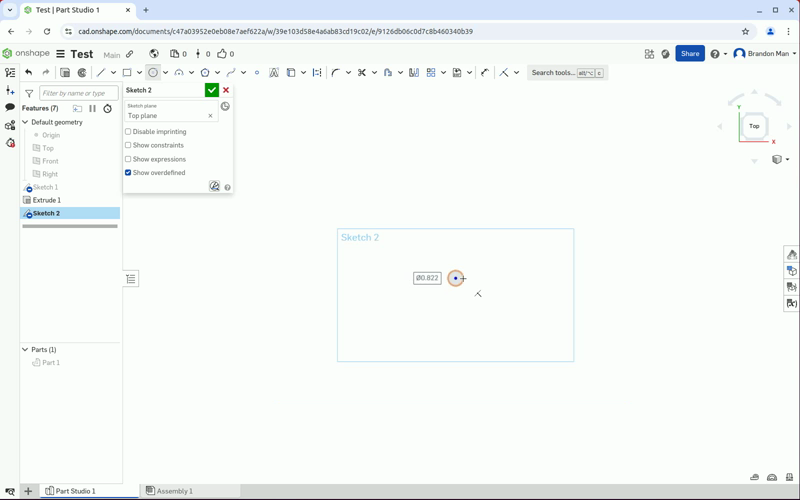
scroll(-6)
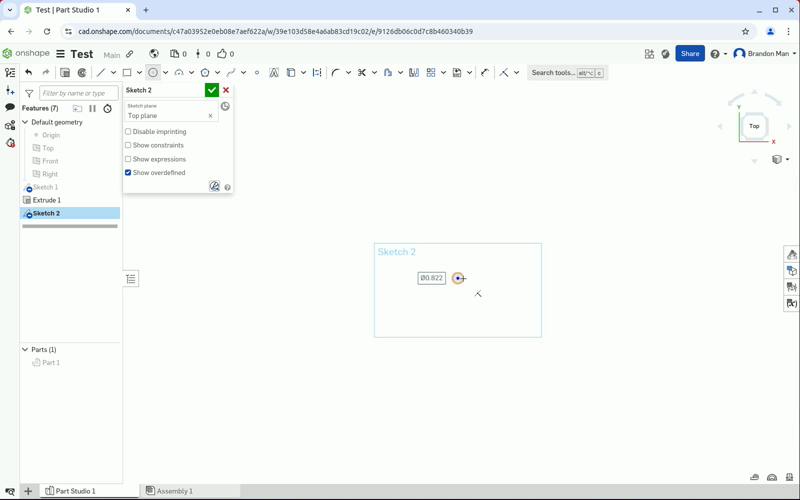
scroll(-6)
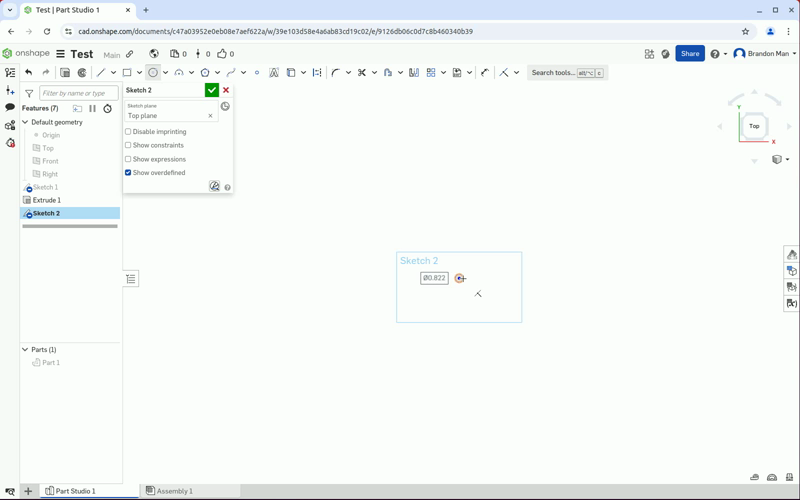
scroll(-6)
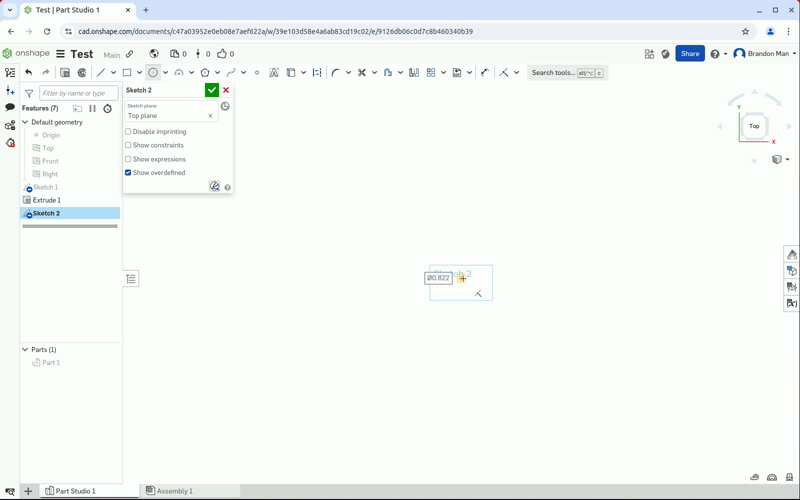
key(esc)
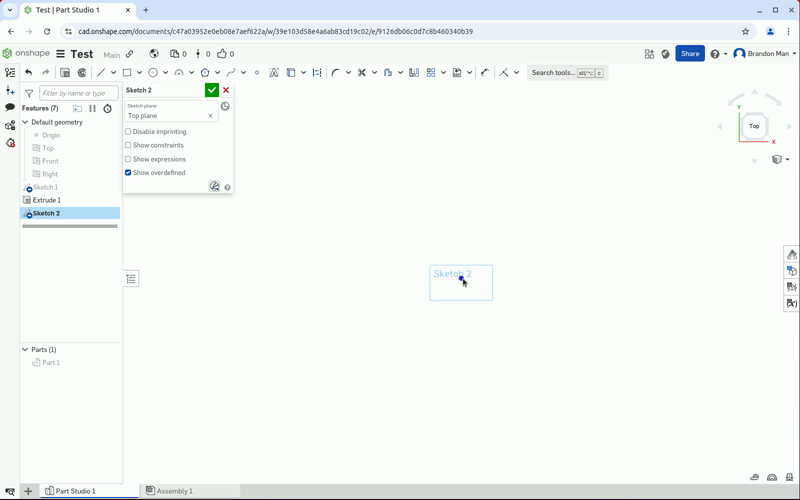
mouse_move(461, 278)
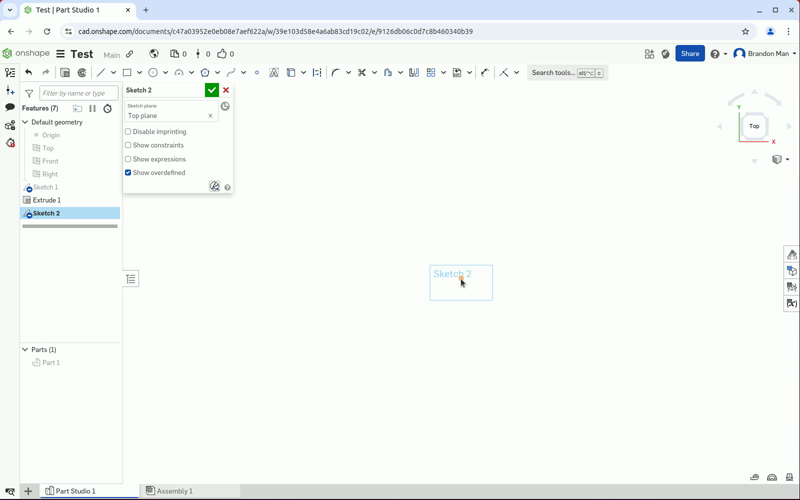
scroll(6)
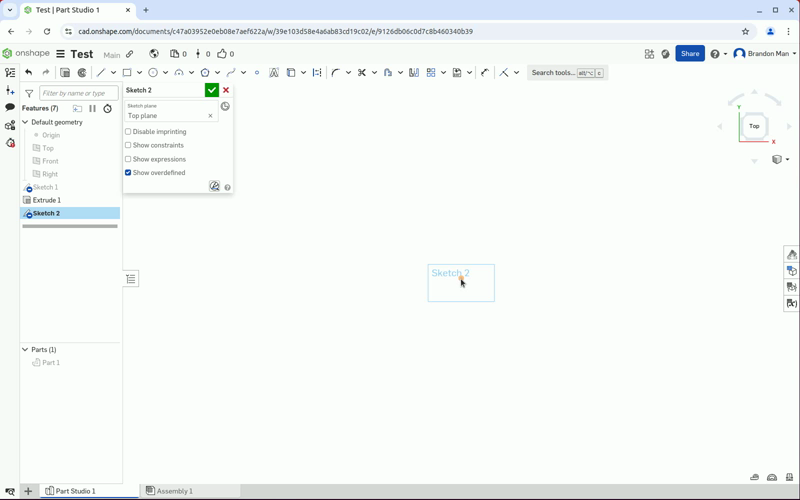
scroll(6)
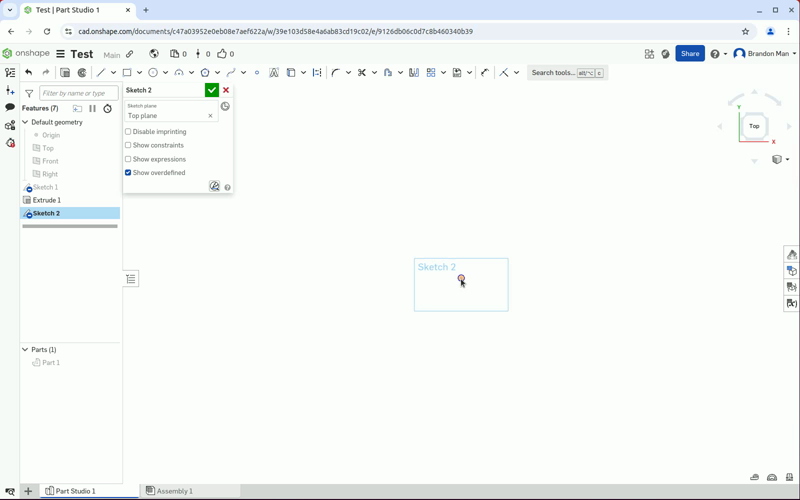
scroll(6)
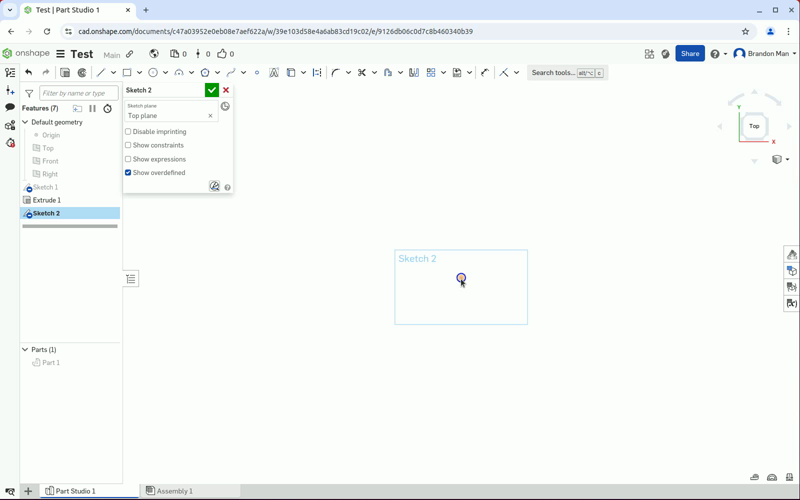
scroll(6)
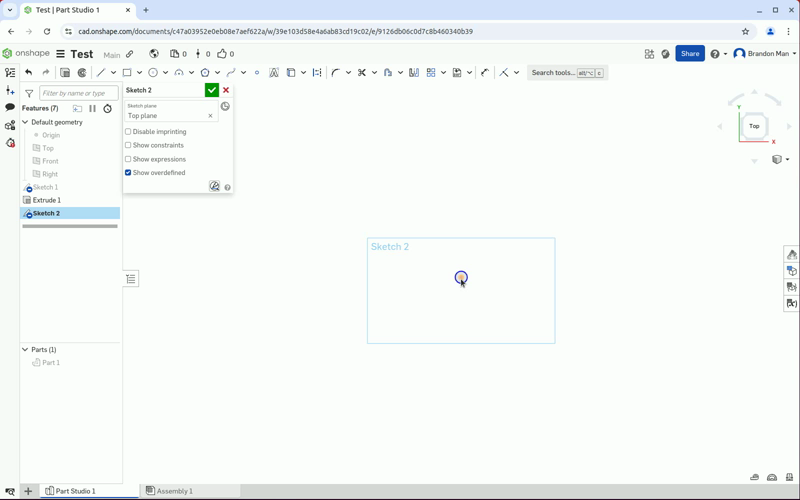
scroll(6)
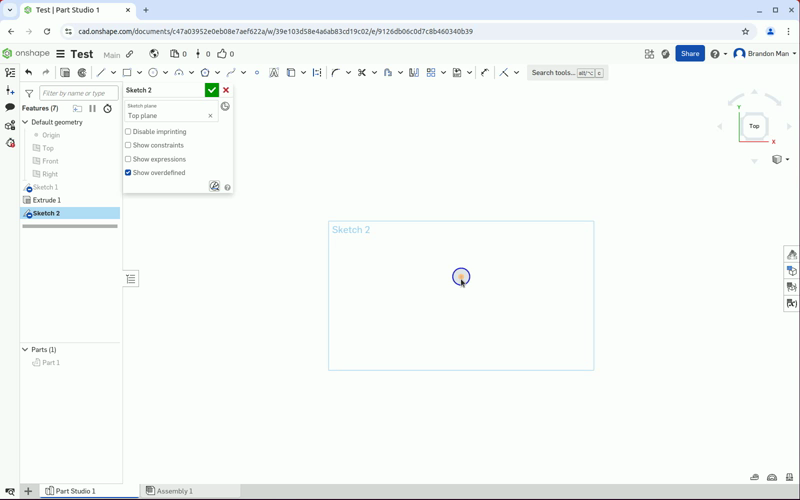
scroll(6)
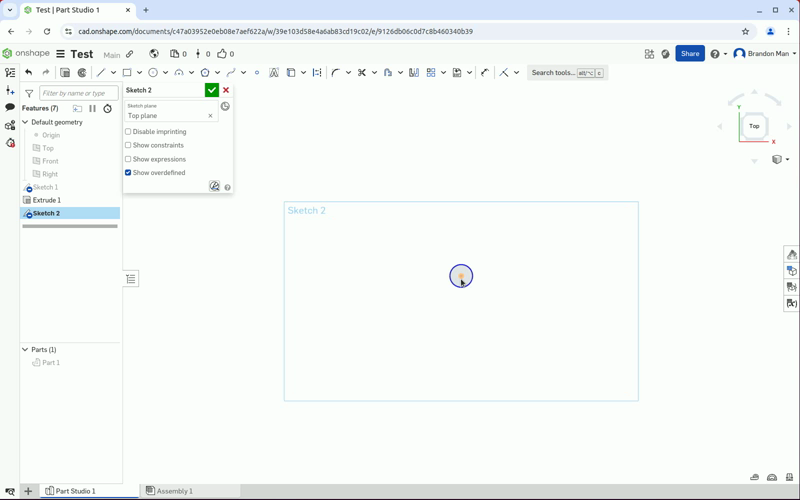
scroll(6)
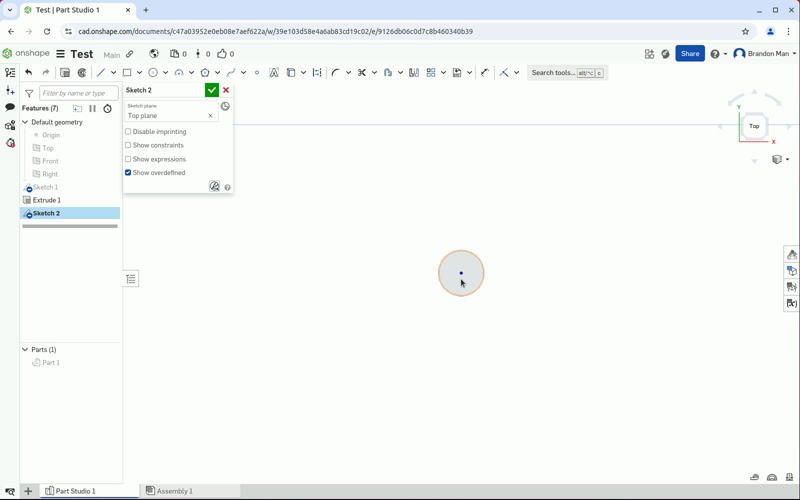
click(461, 278)
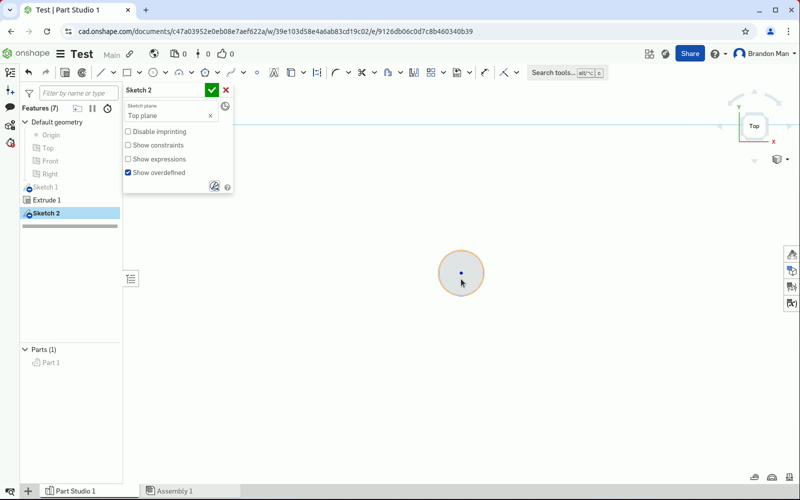
scroll(-6)
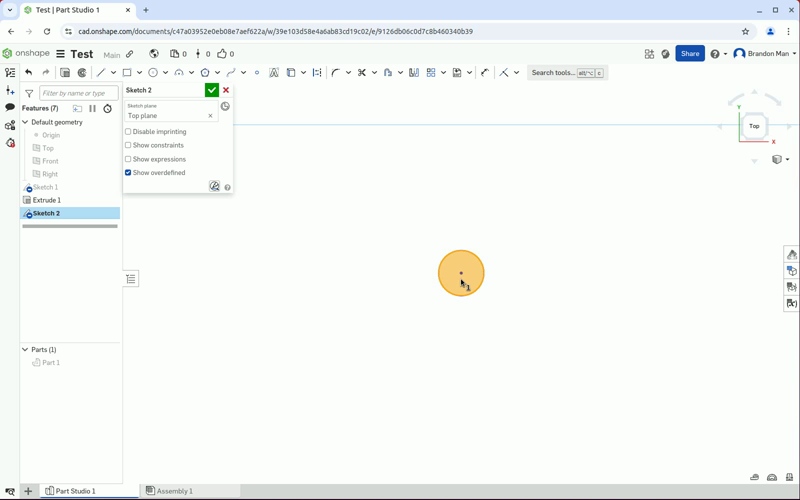
scroll(-6)
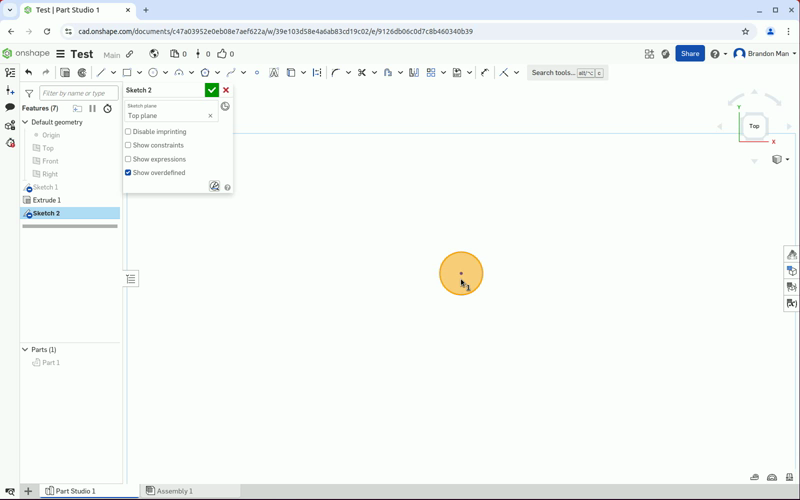
scroll(-6)
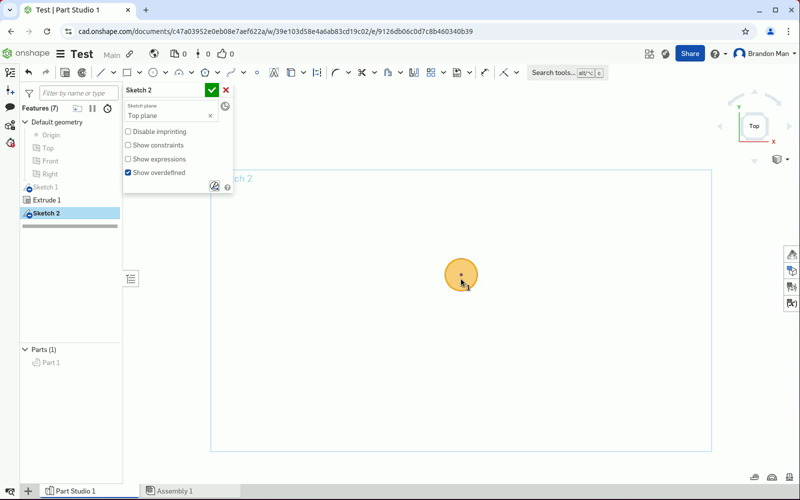
scroll(-6)
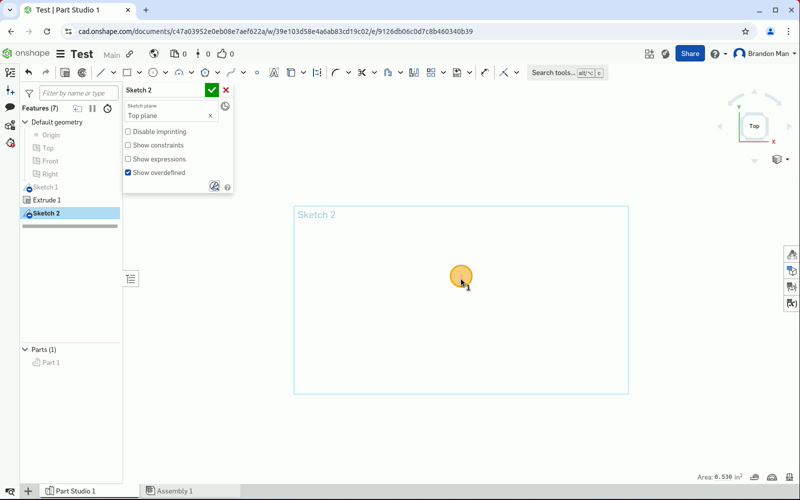
scroll(-6)
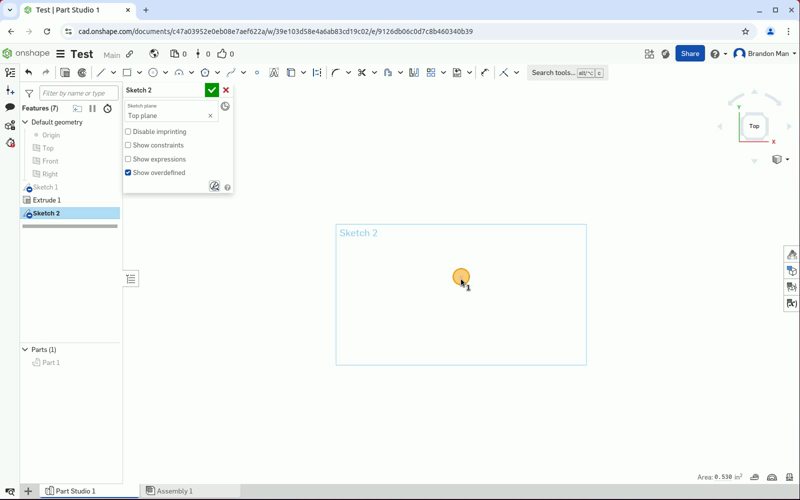
scroll(-6)
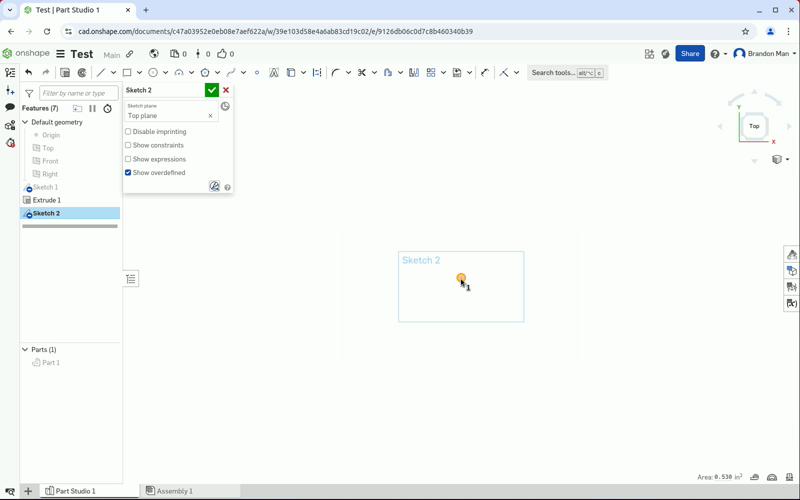
scroll(-6)
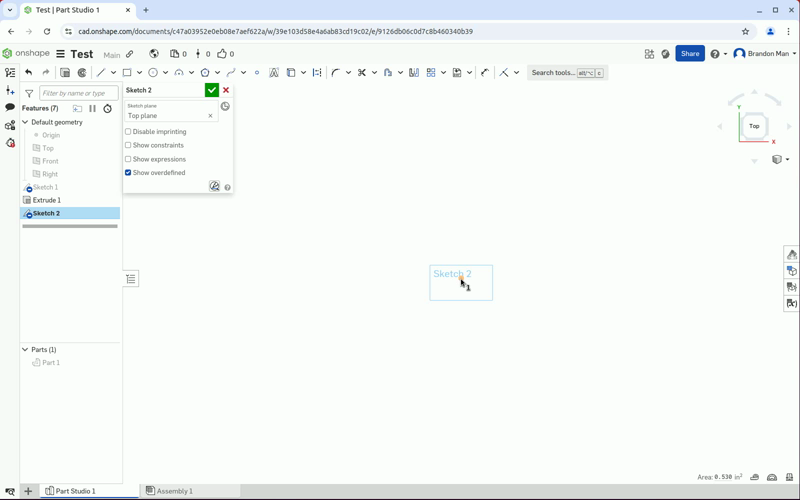
mouse_move(73, 352)
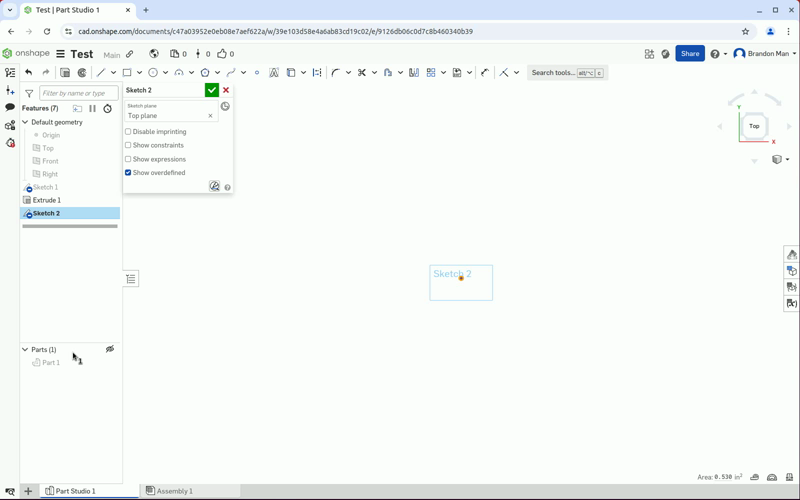
key(shift+y)
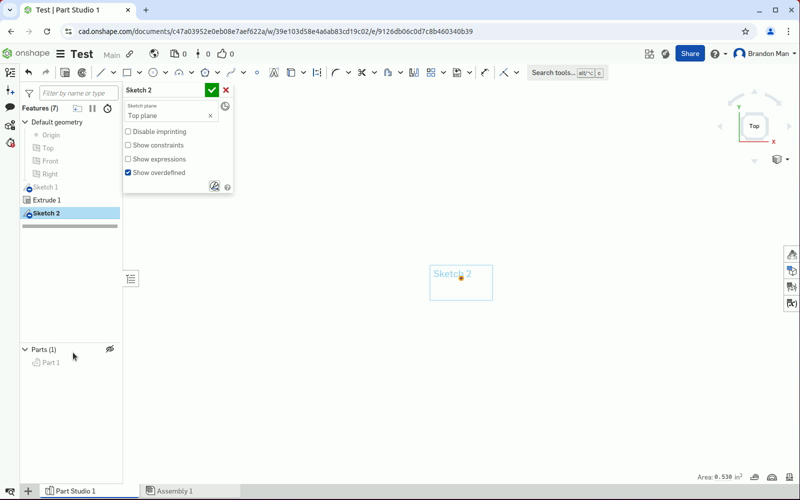
key(shift+e)
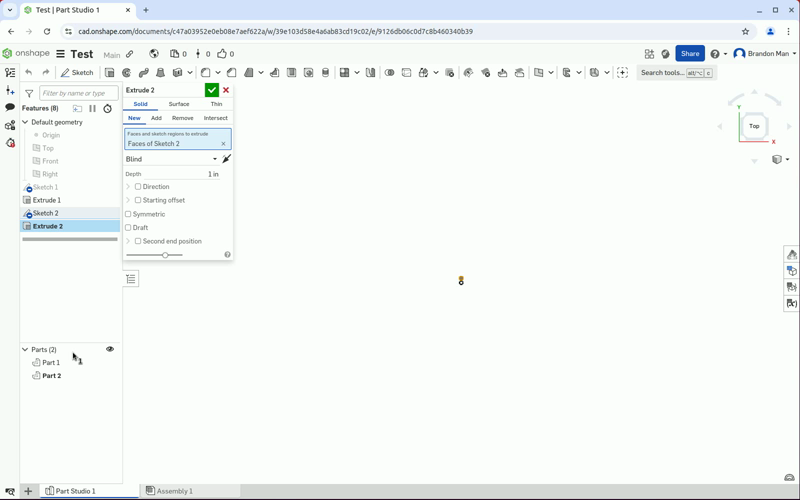
mouse_move(143, 106)
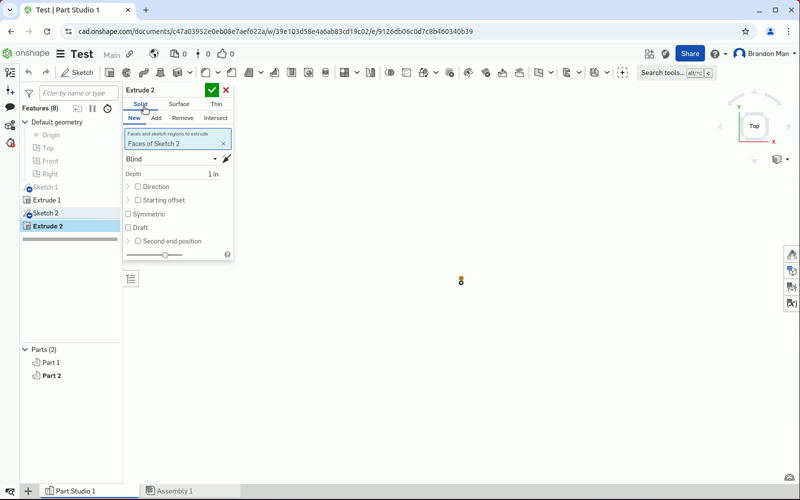
click(143, 106)
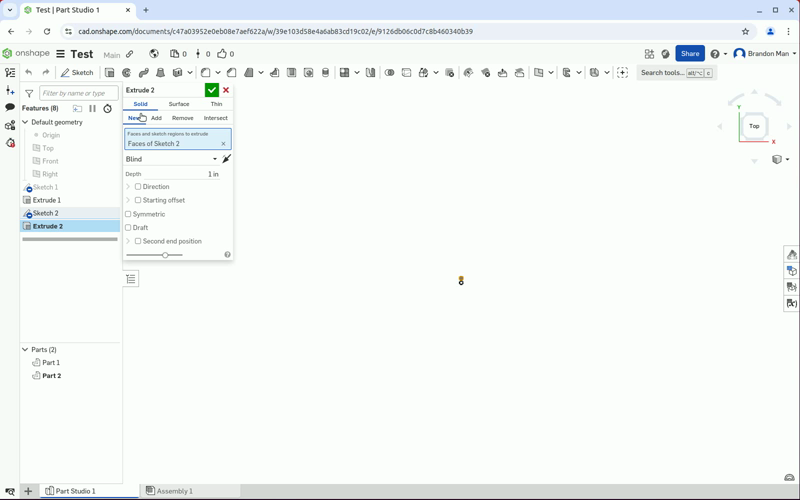
mouse_move(137, 120)
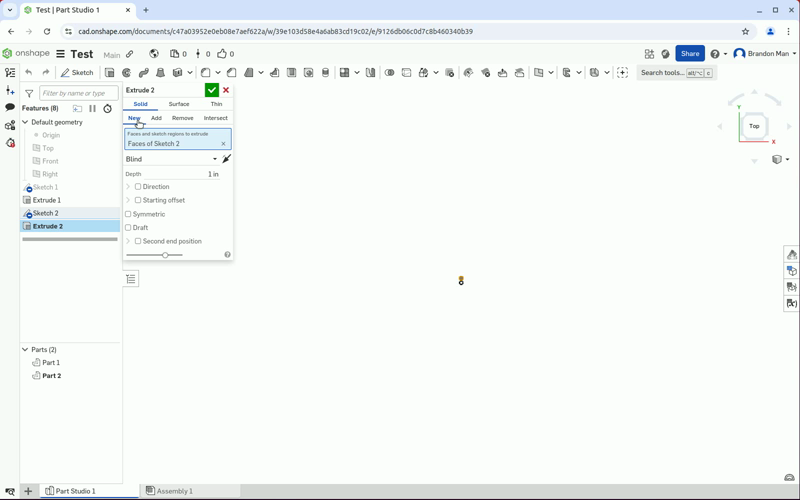
click(137, 120)
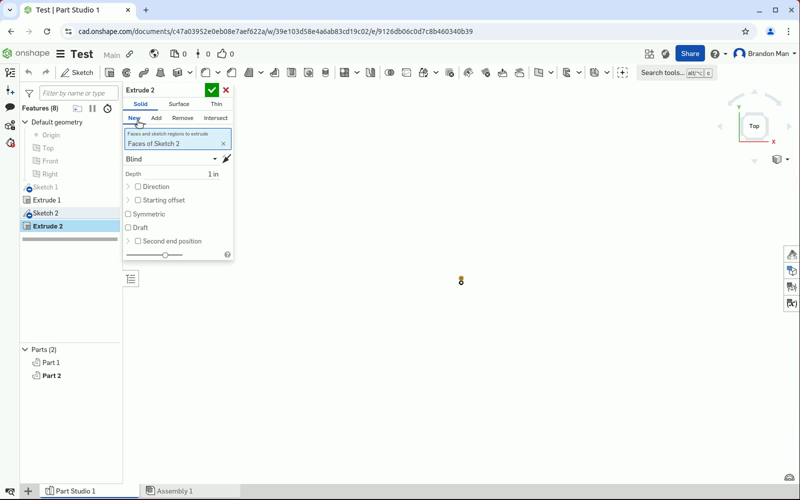
key(tab, 4)
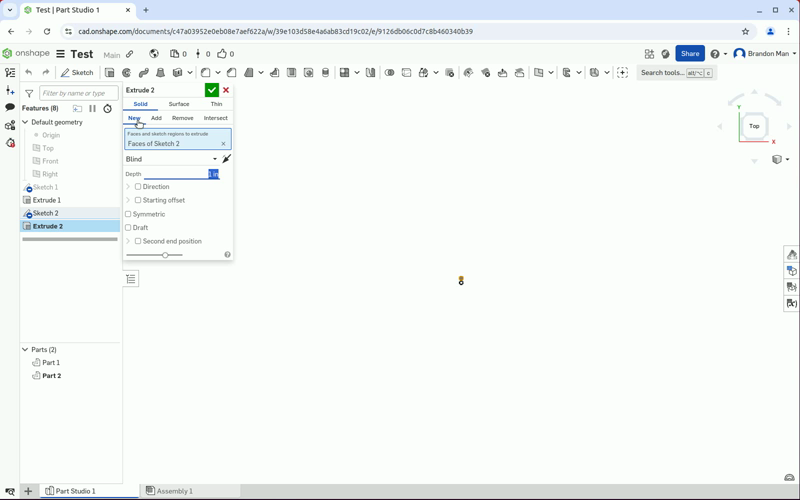
text(21.905)
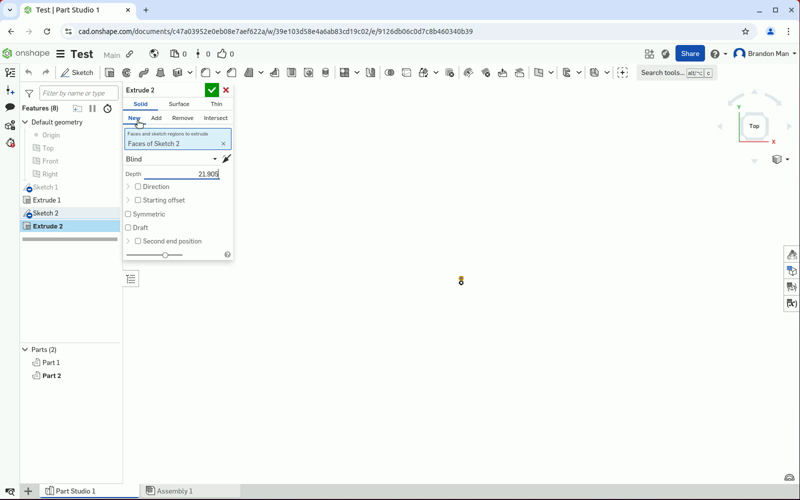
key(enter)
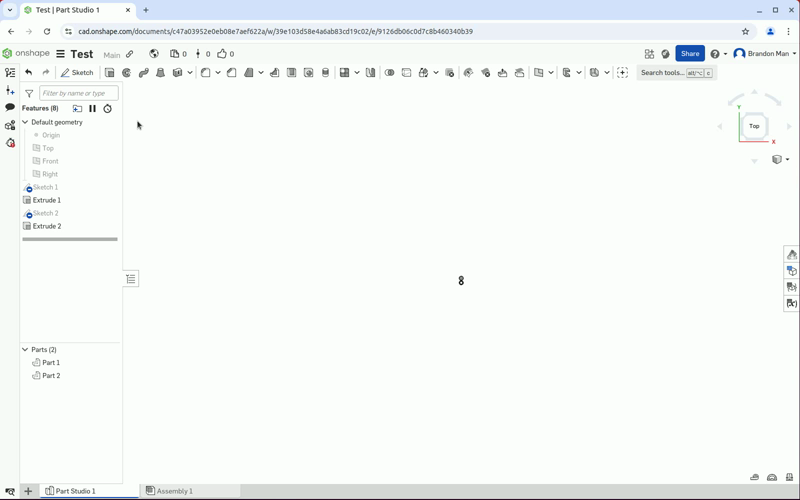
key(shift+h)
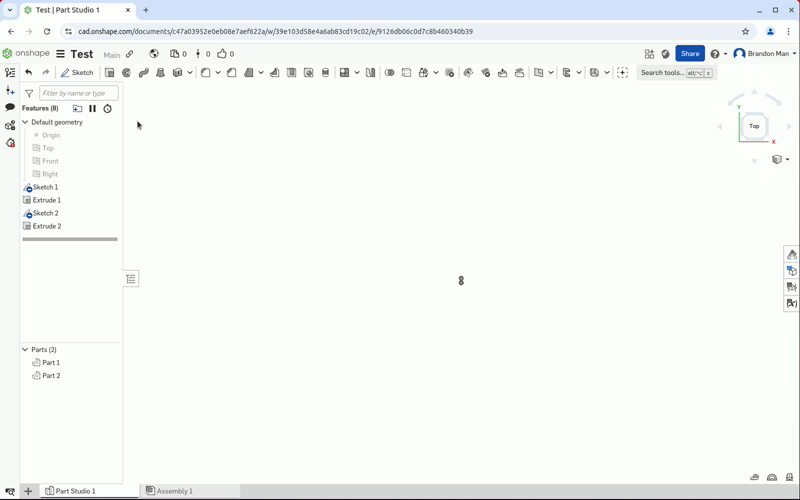
key(shift+h)
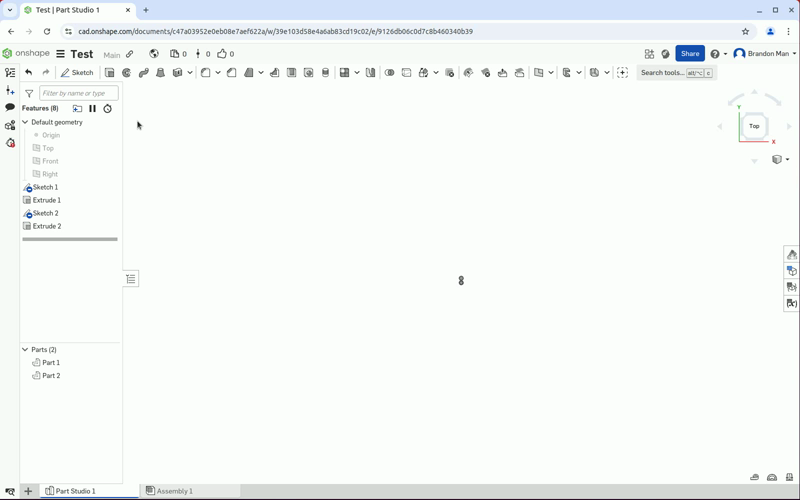
key(shift+7)
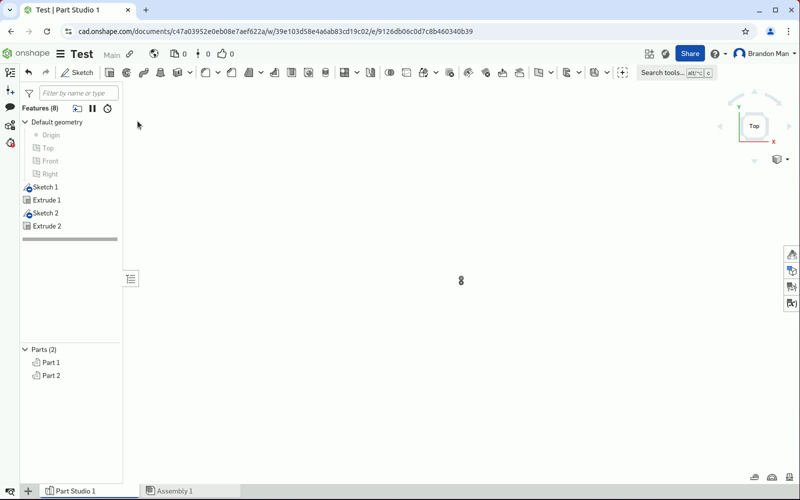
key(up, 3)
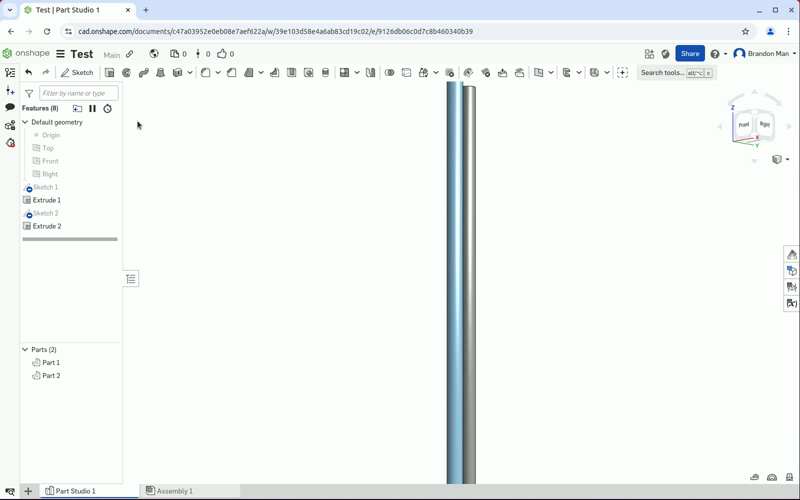
key(left, 3)
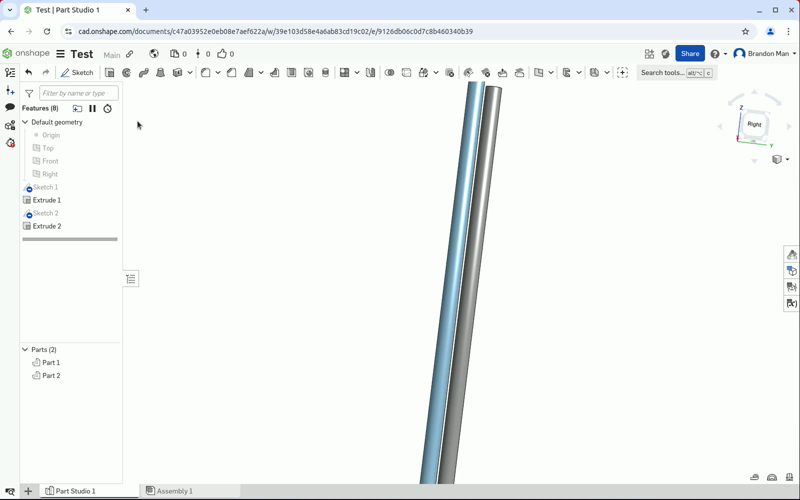
key(right, 3)
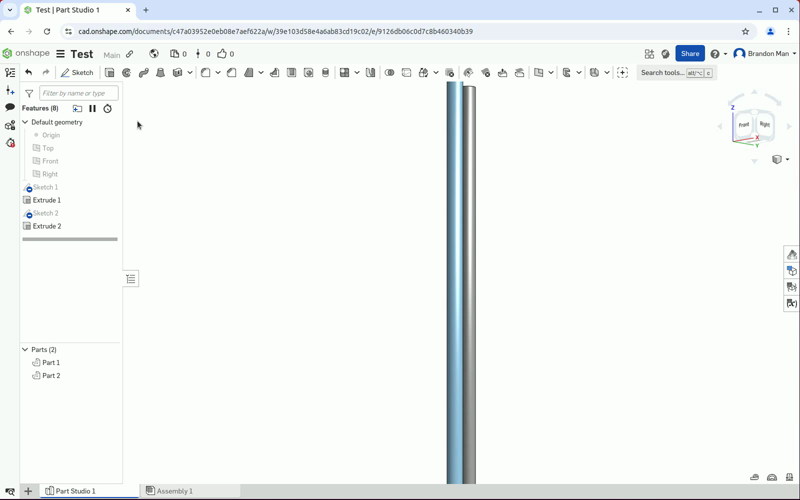
key(down, 3)
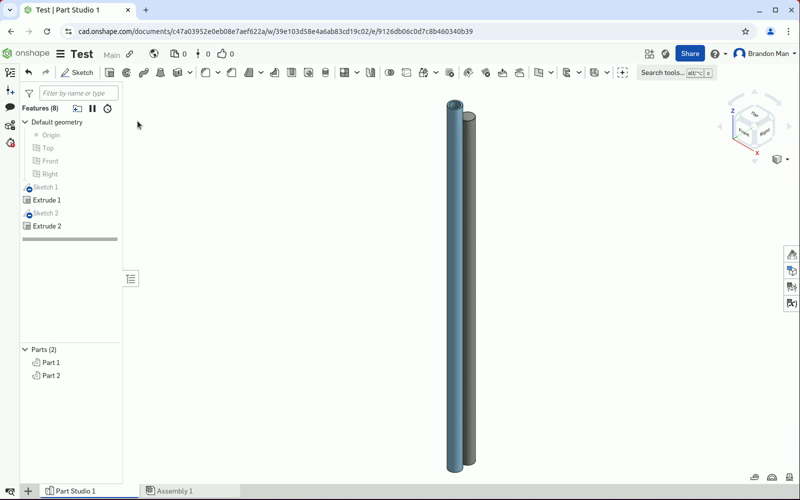
mouse_move(73, 189)
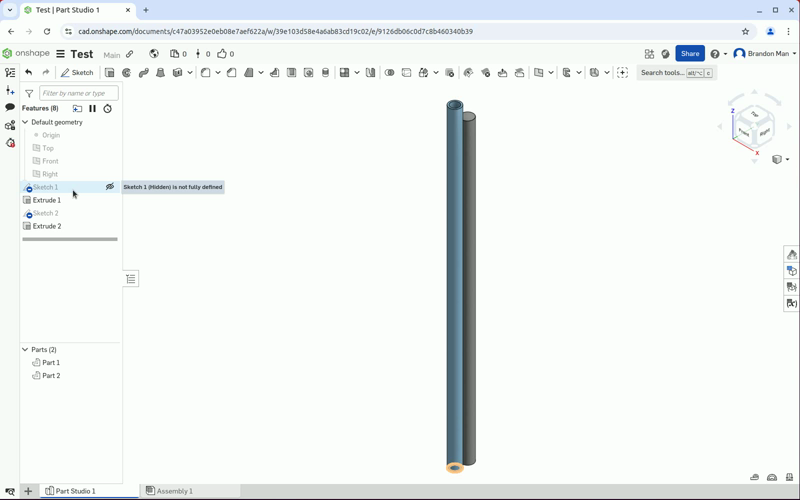
click(73, 189)